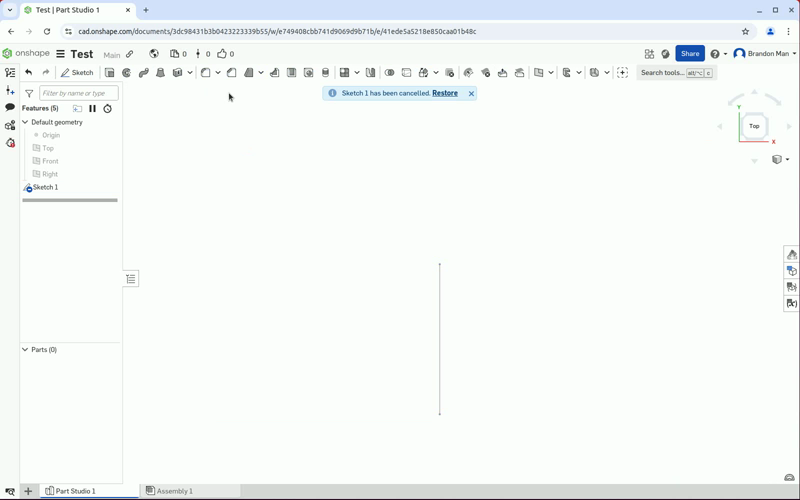
key(shift+h)
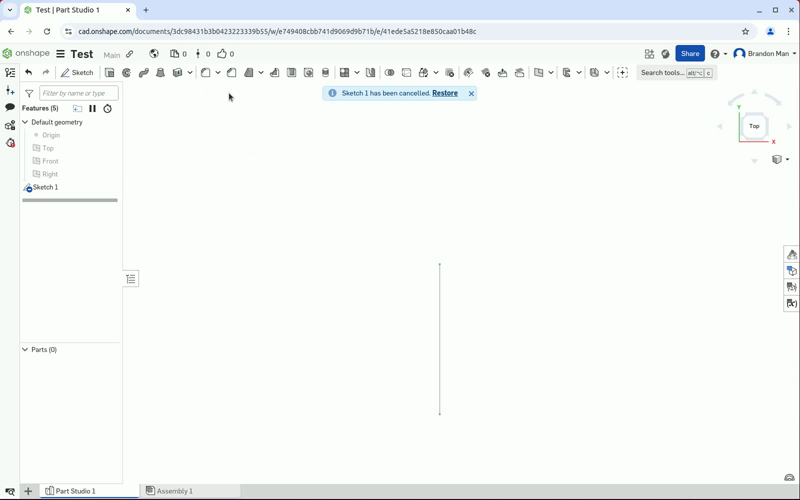
key(shift+s)
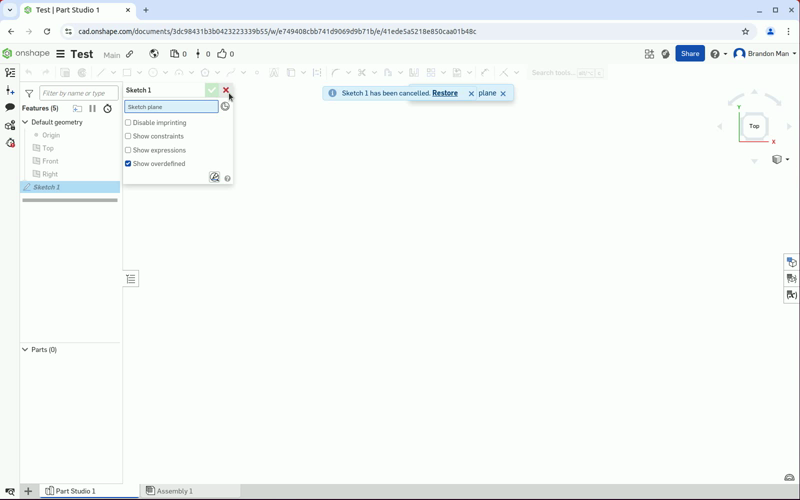
mouse_move(73, 150)
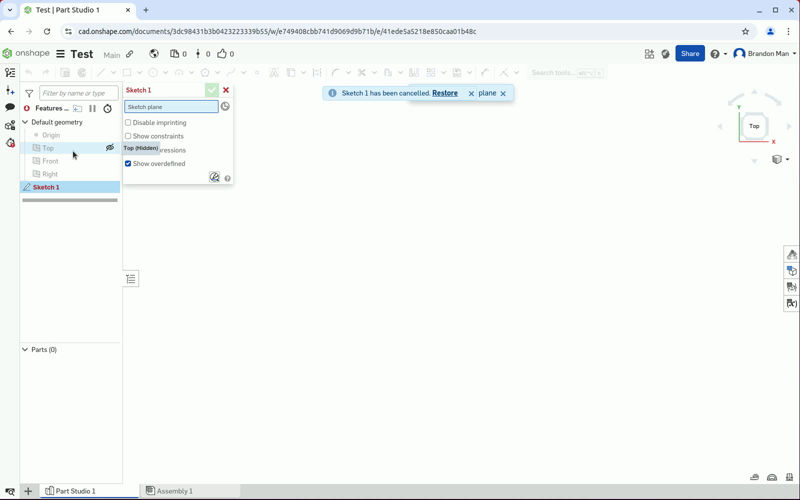
click(73, 150)
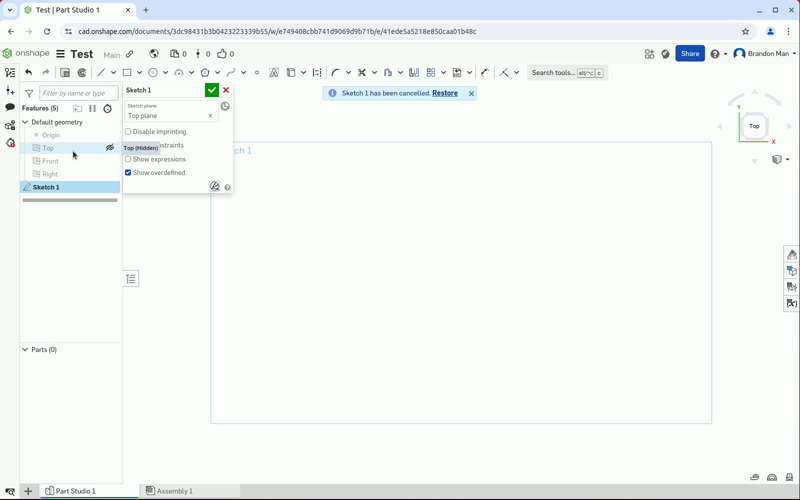
mouse_move(73, 352)
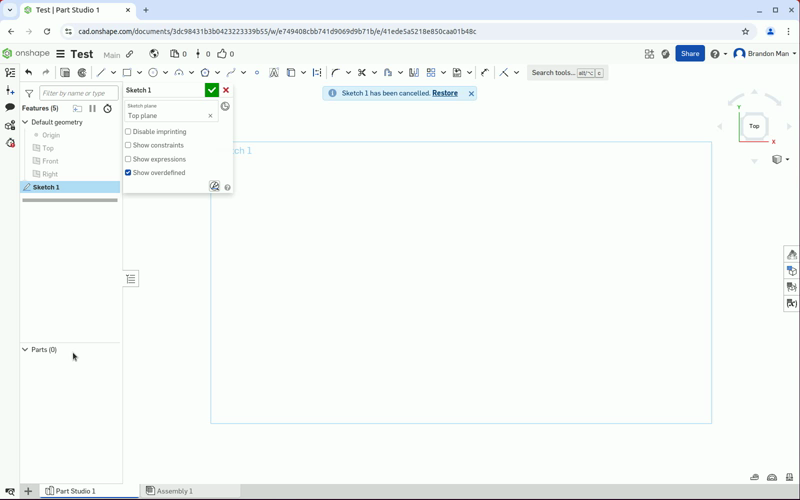
key(y)
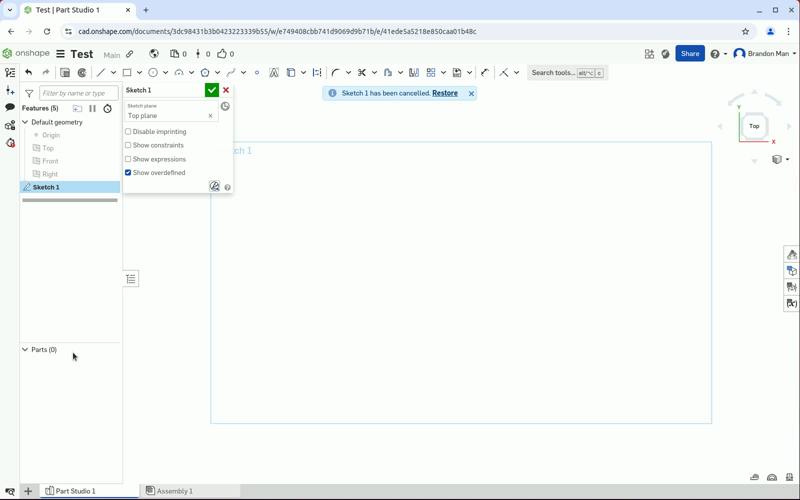
key(l)
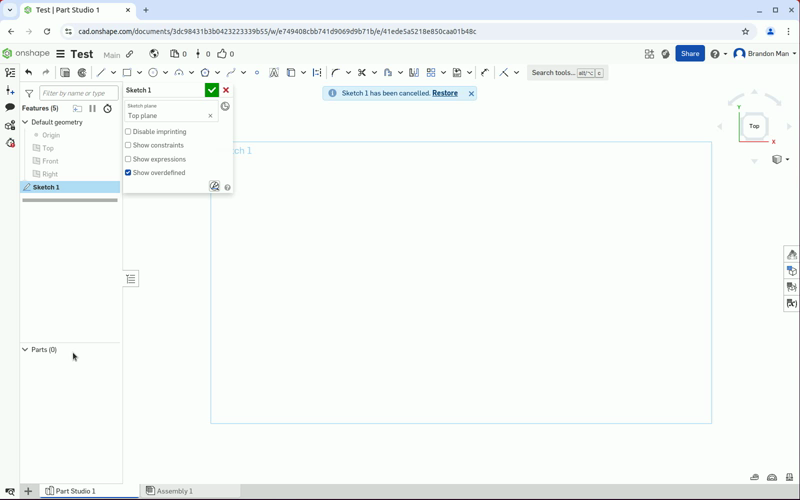
key_down(shift)
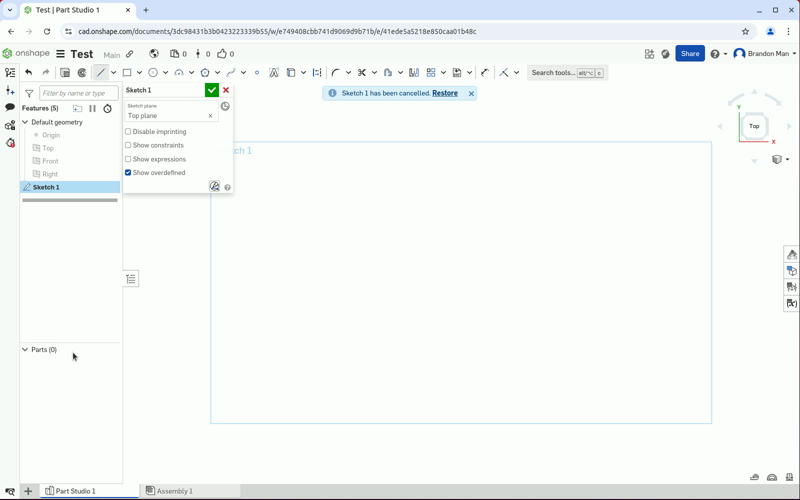
mouse_move(404, 367)
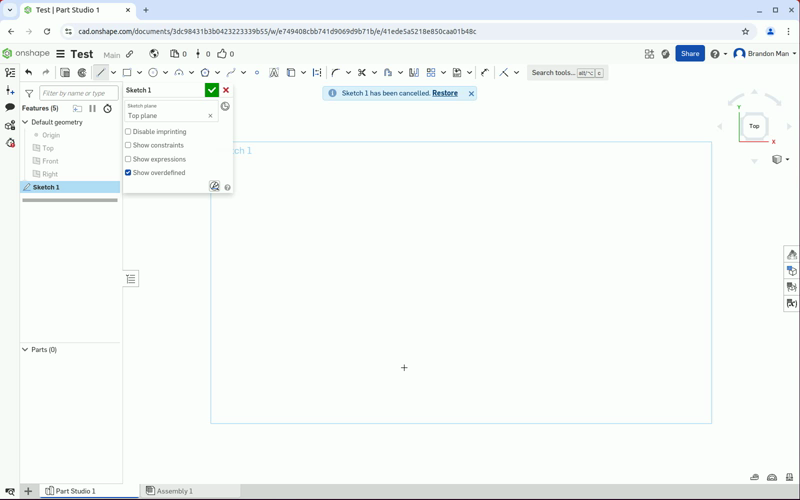
click(404, 367)
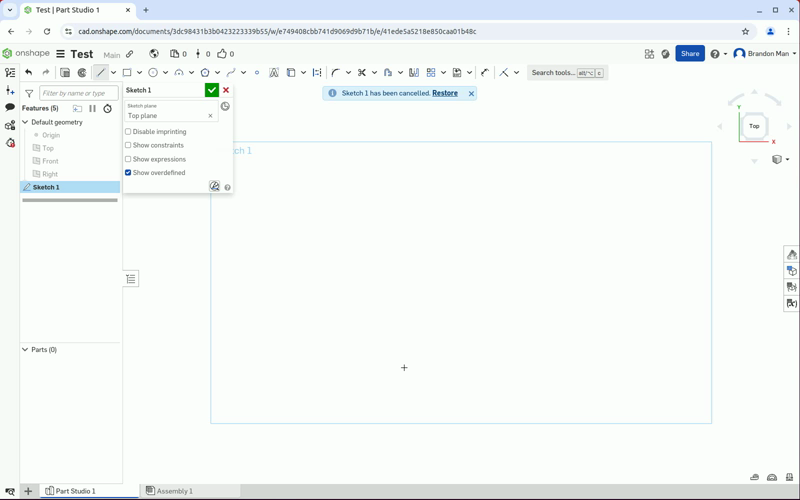
key_up(shift)
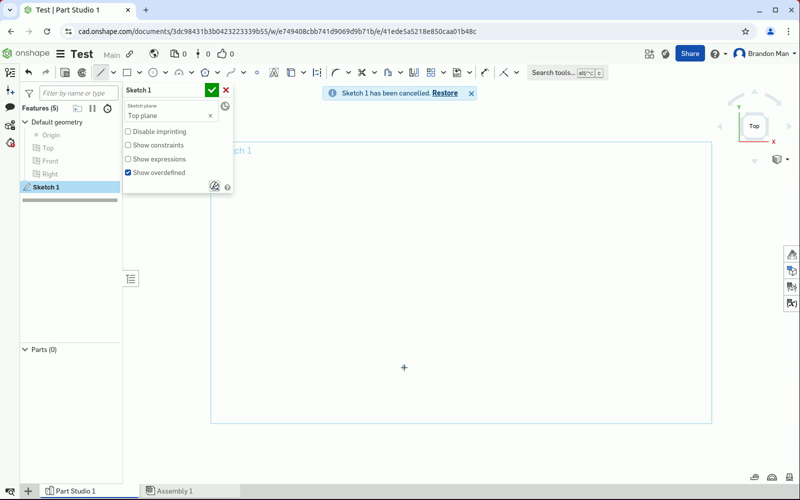
key_down(shift)
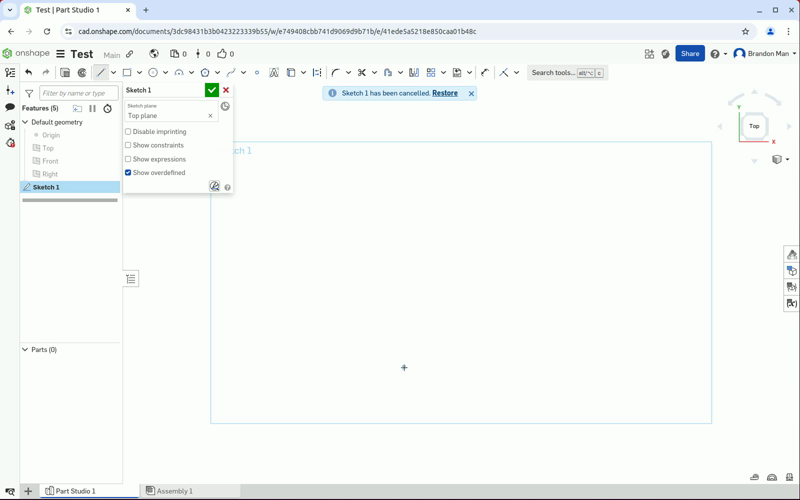
mouse_move(516, 367)
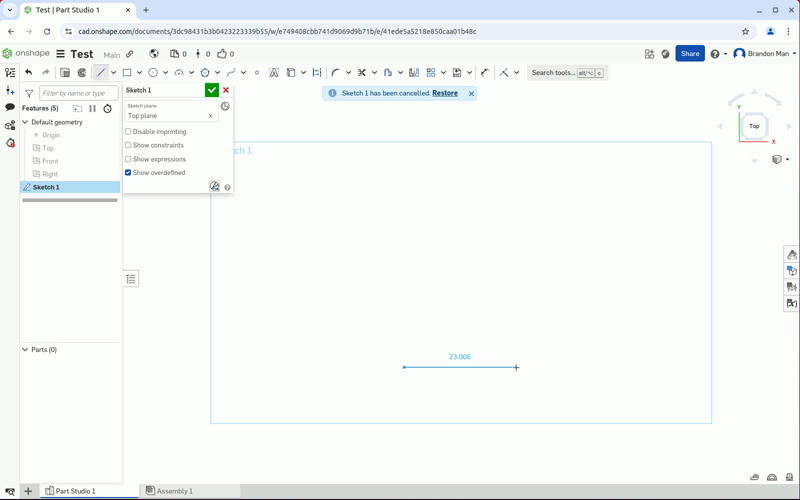
click(516, 367)
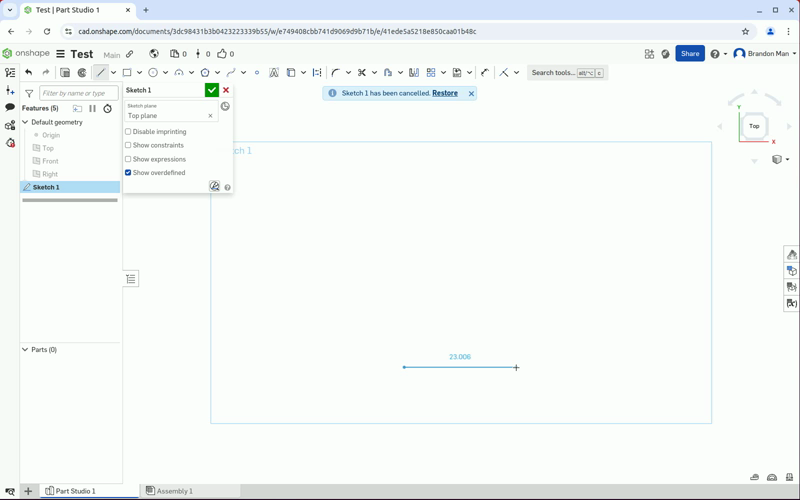
key_up(shift)
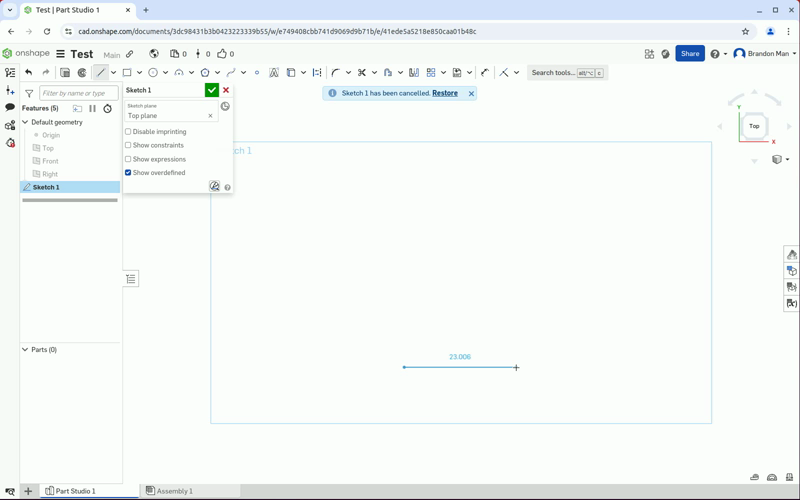
key_down(shift)
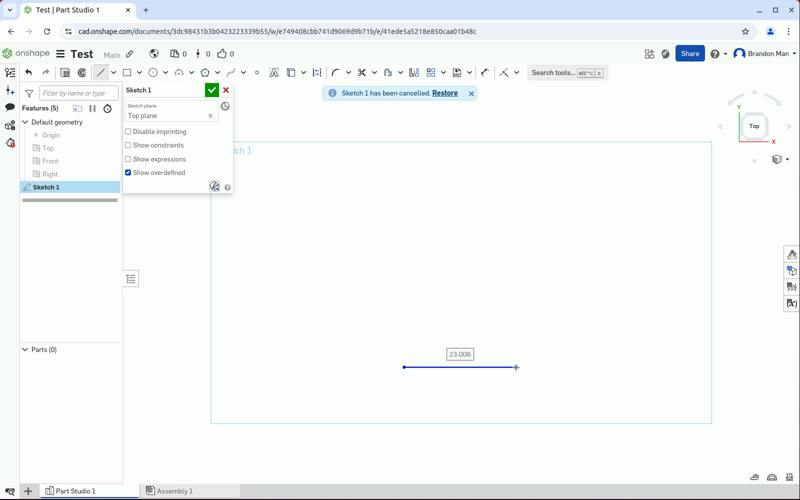
mouse_move(516, 198)
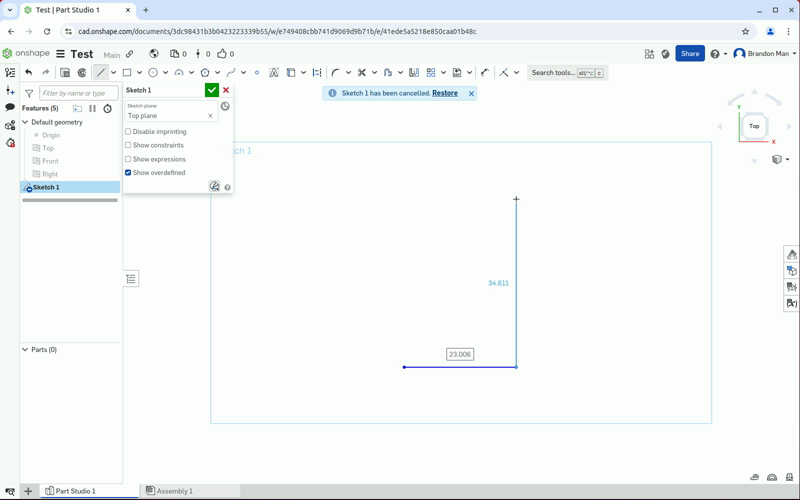
click(516, 198)
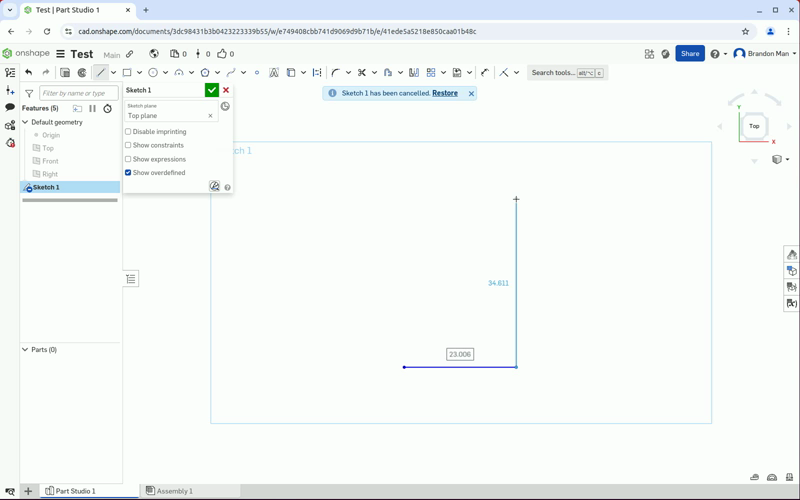
key_up(shift)
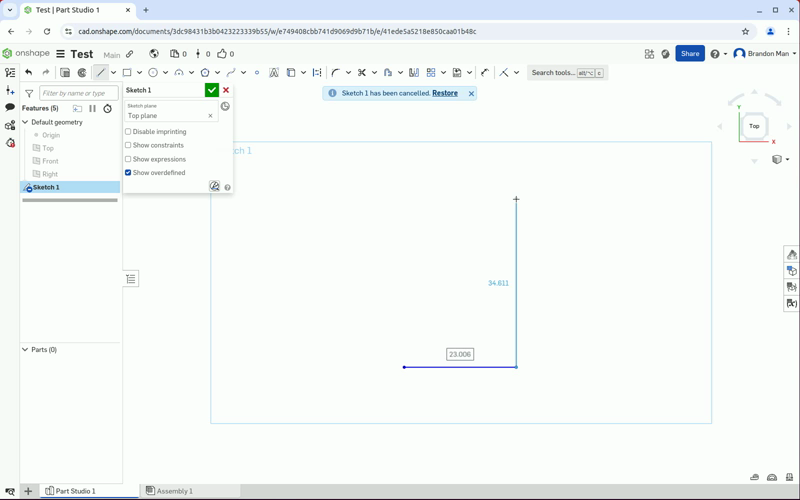
key_down(shift)
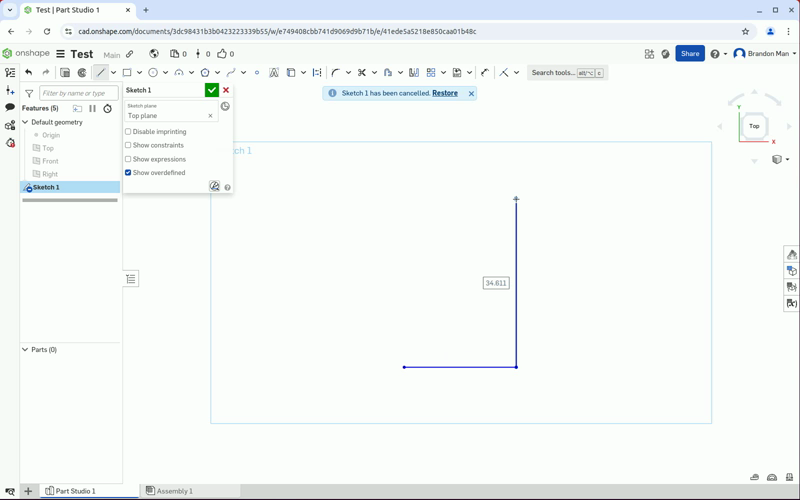
mouse_move(404, 198)
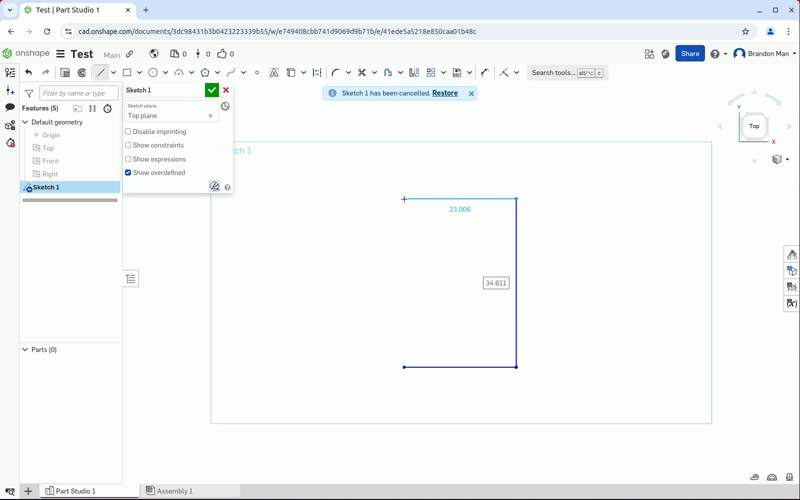
click(404, 198)
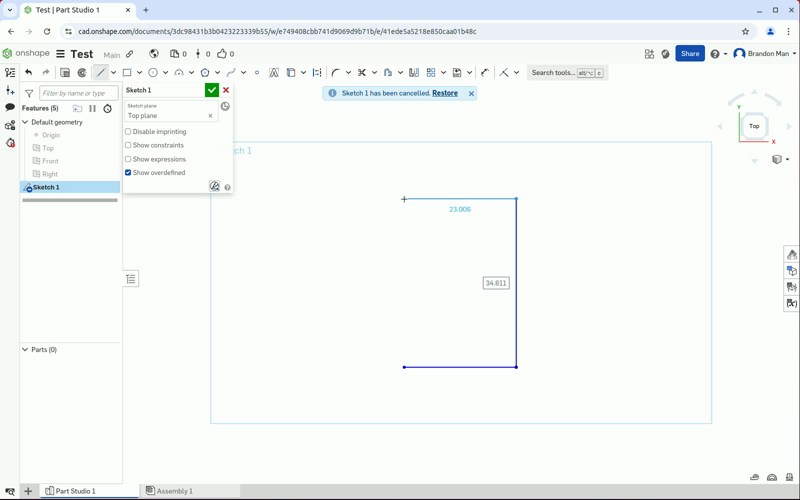
key_up(shift)
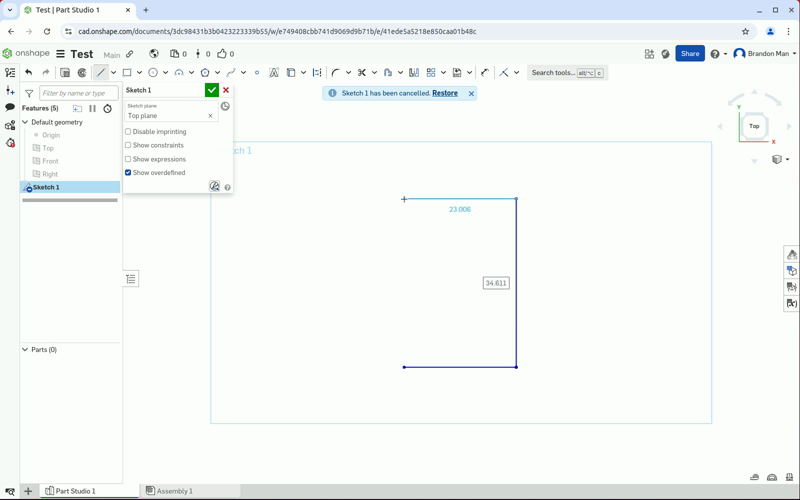
key_down(shift)
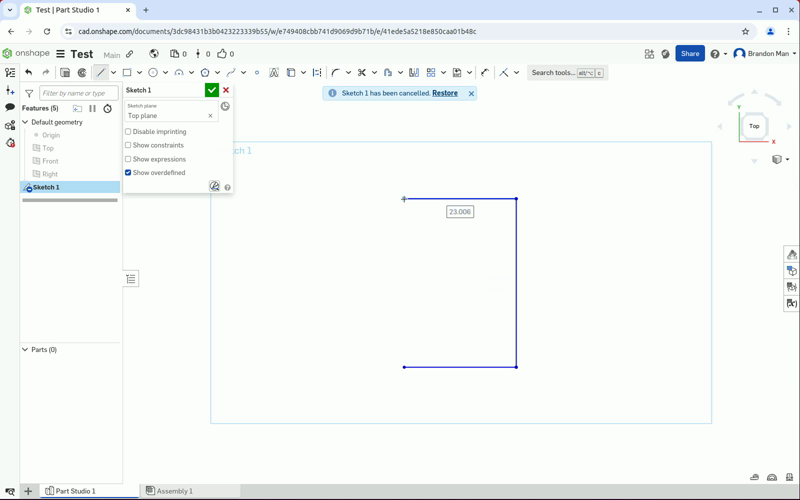
mouse_move(404, 367)
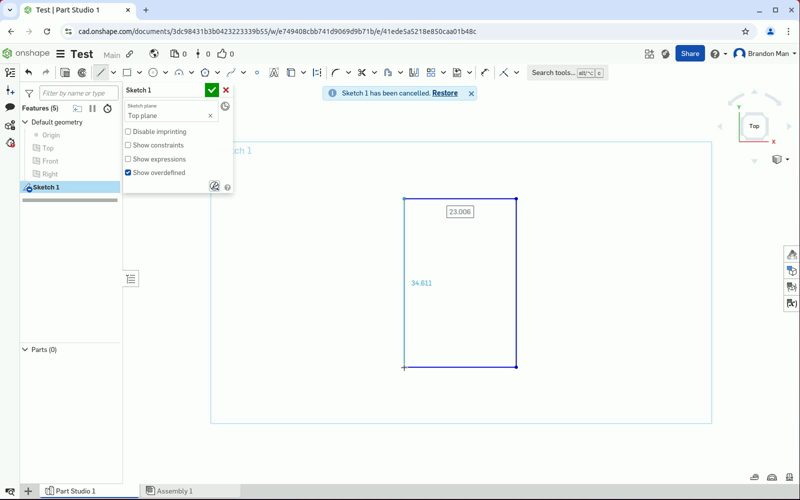
key_up(shift)
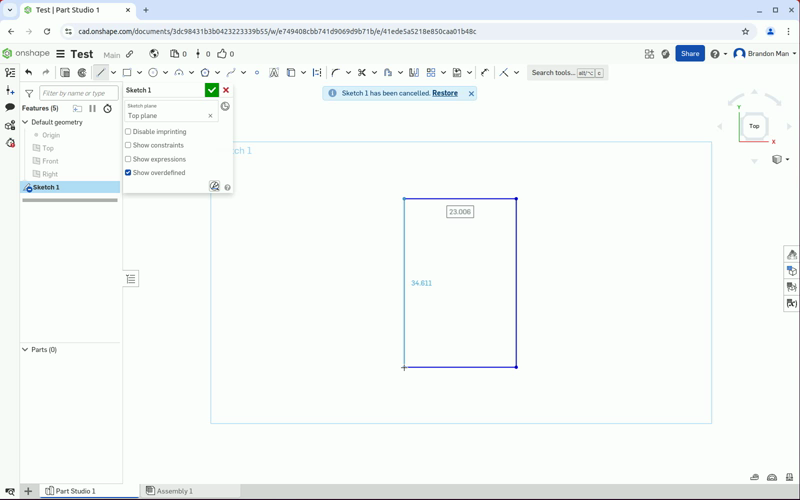
click(404, 367)
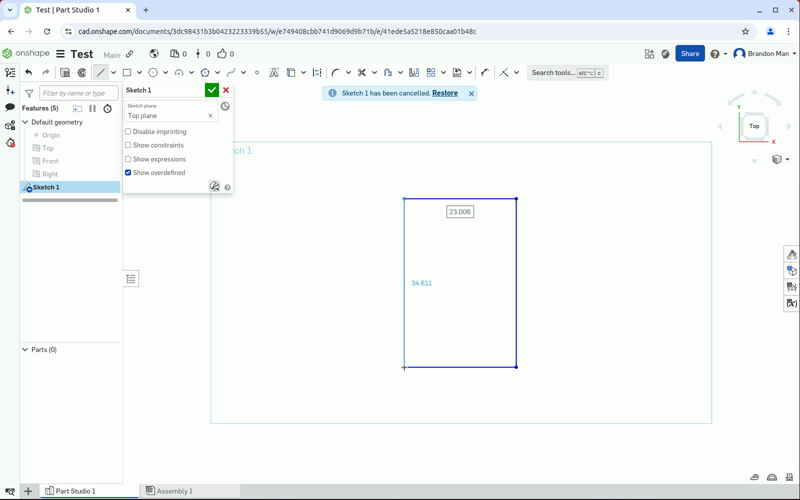
key(esc)
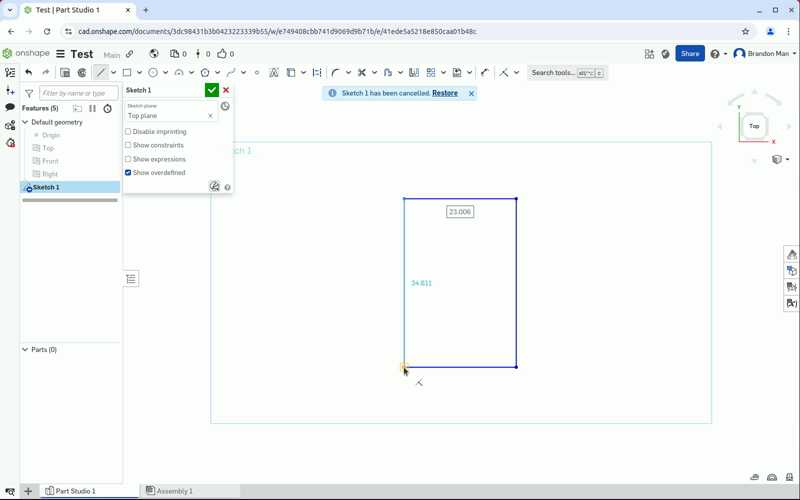
mouse_move(480, 348)
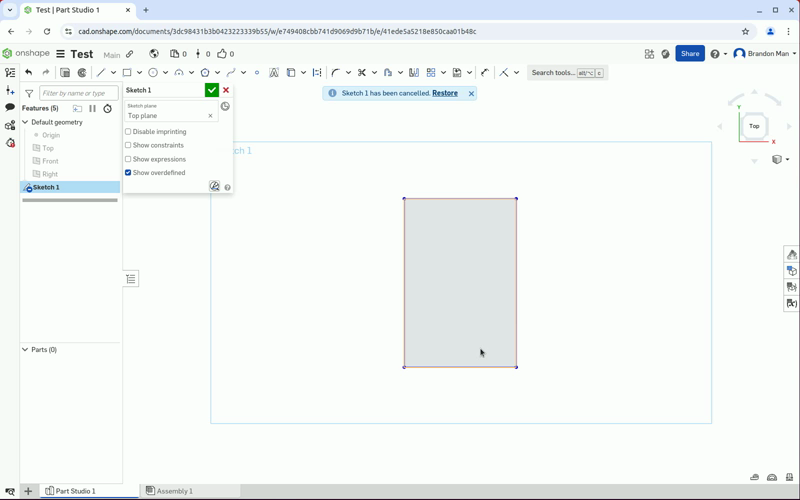
click(480, 348)
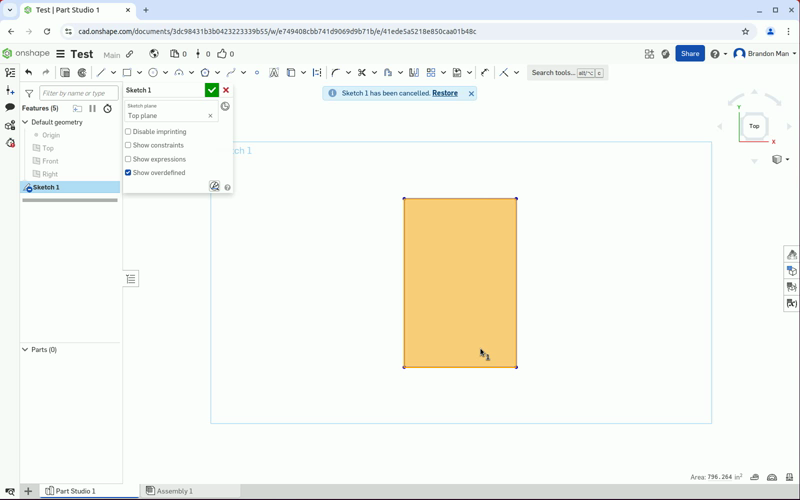
mouse_move(73, 352)
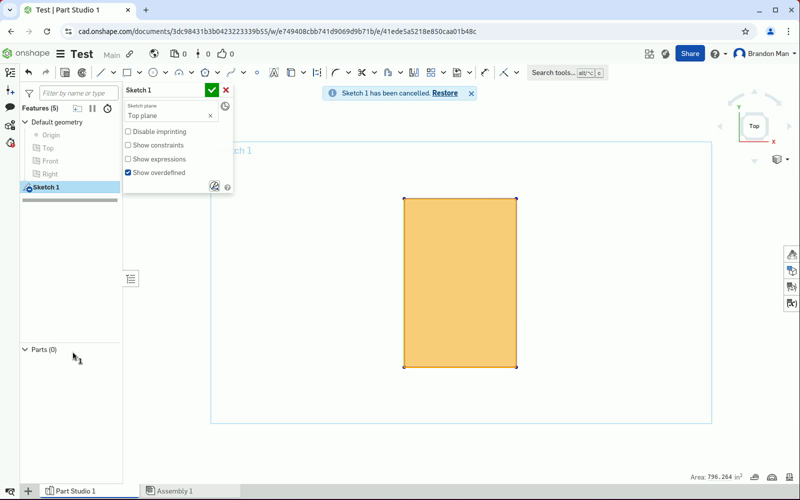
key(shift+y)
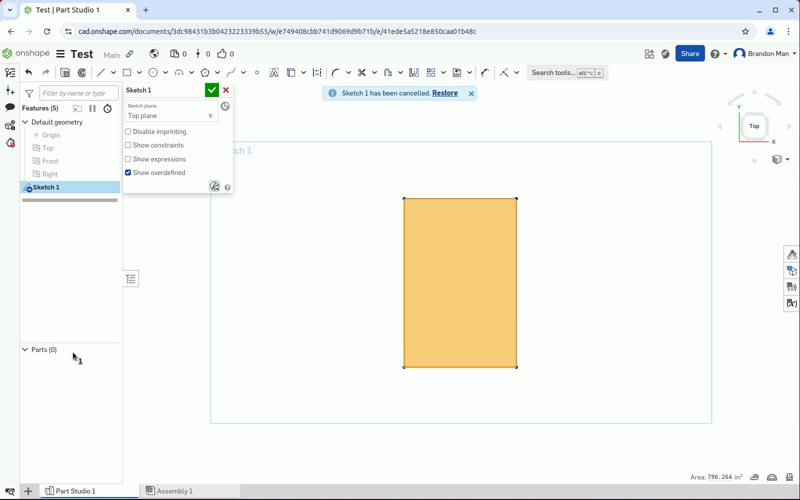
key(shift+e)
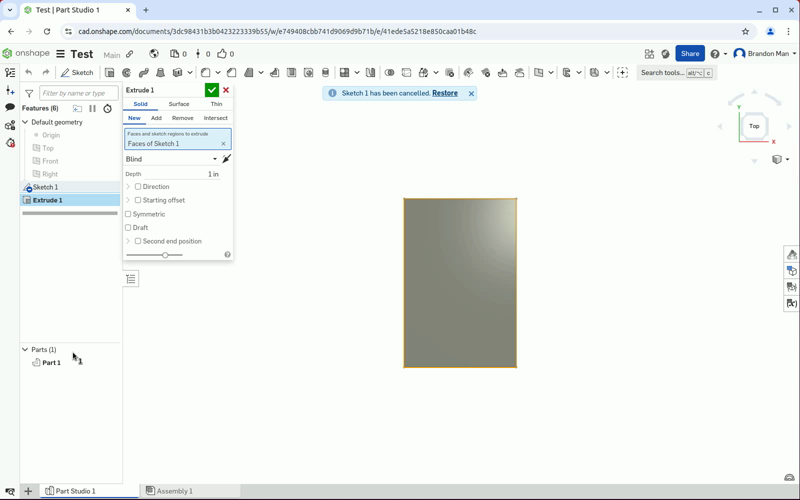
mouse_move(143, 106)
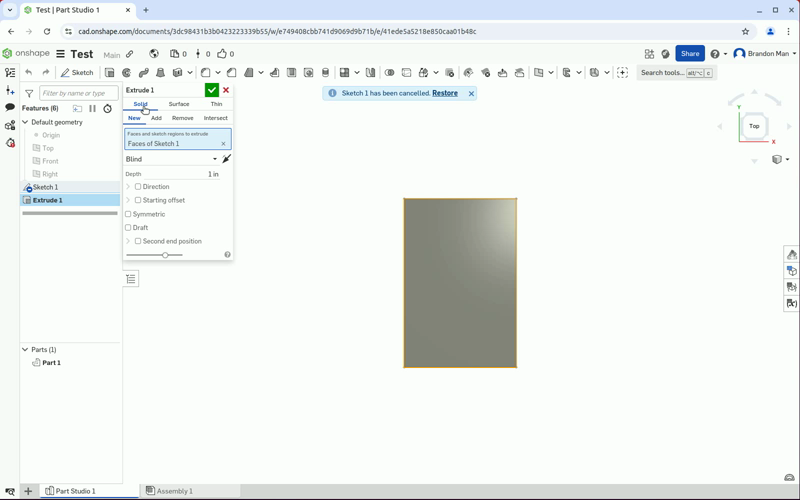
click(143, 106)
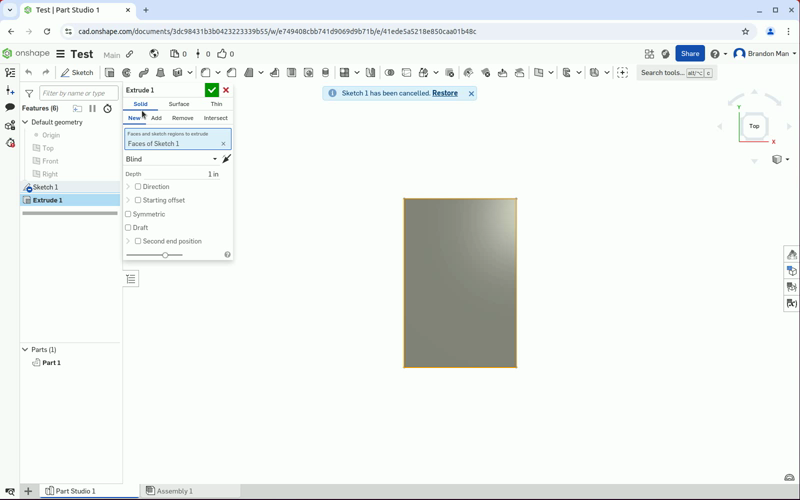
mouse_move(137, 120)
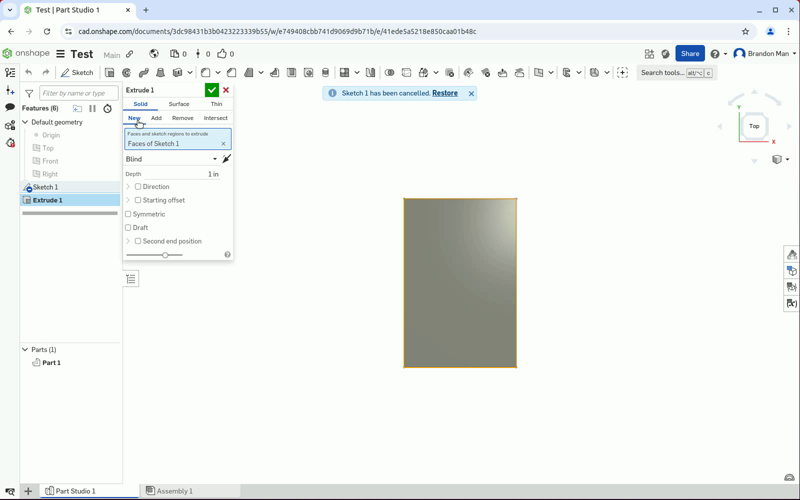
click(137, 120)
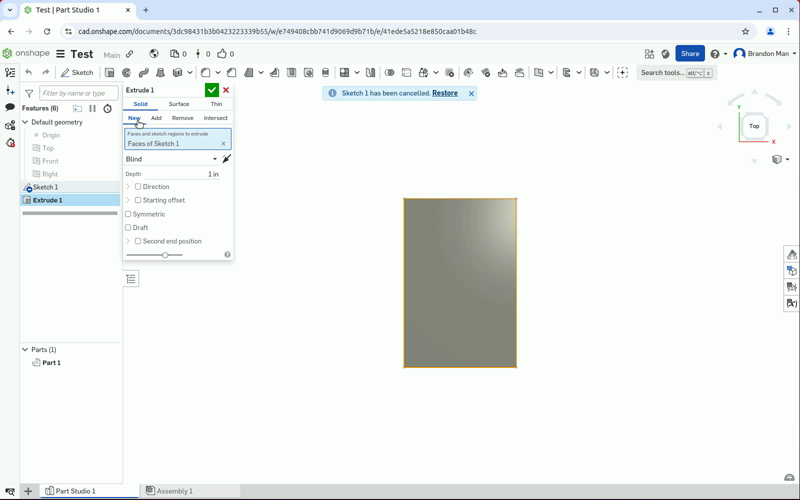
key(tab, 4)
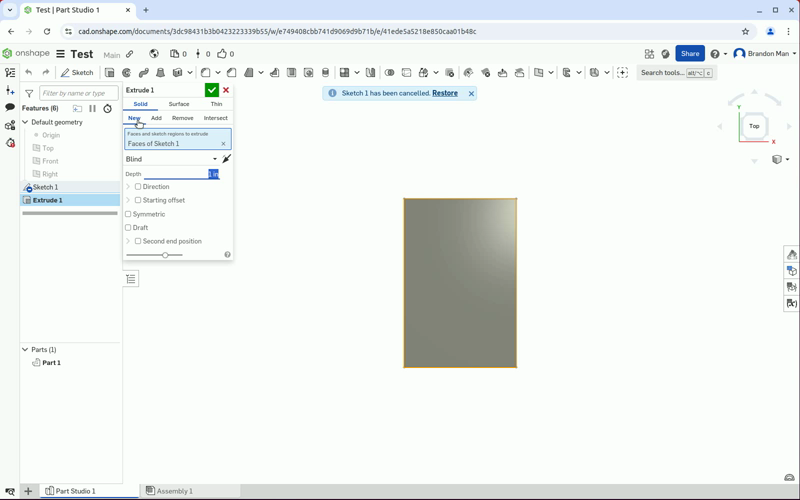
text(23.108)
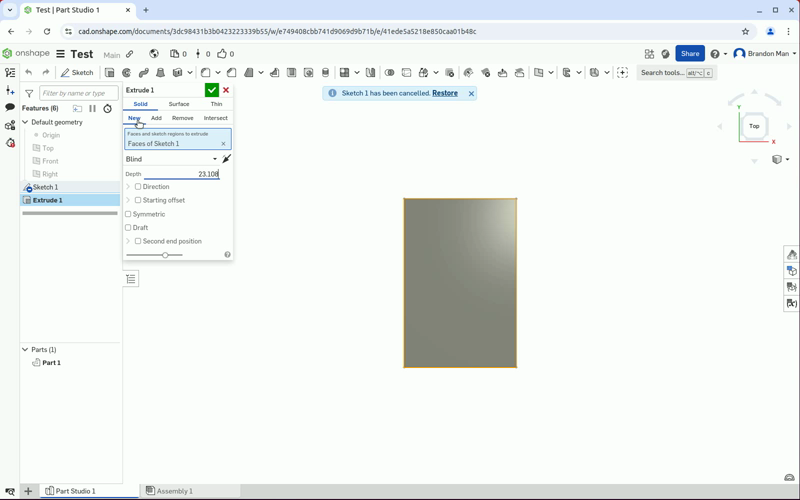
key(enter)
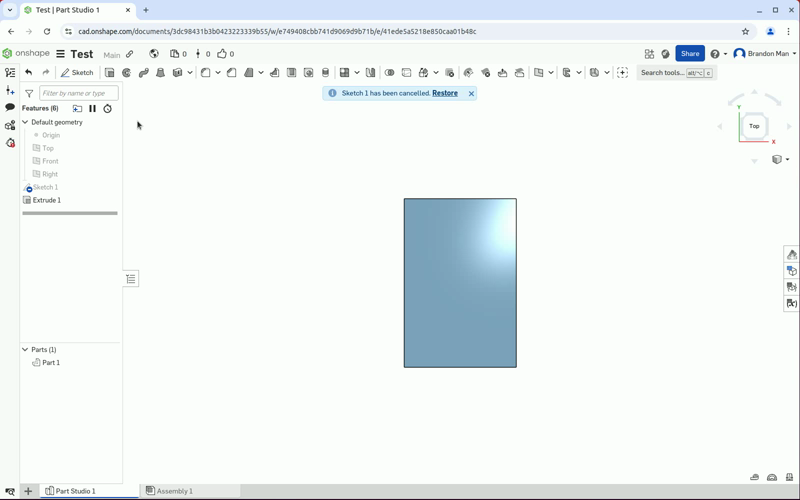
key(shift+h)
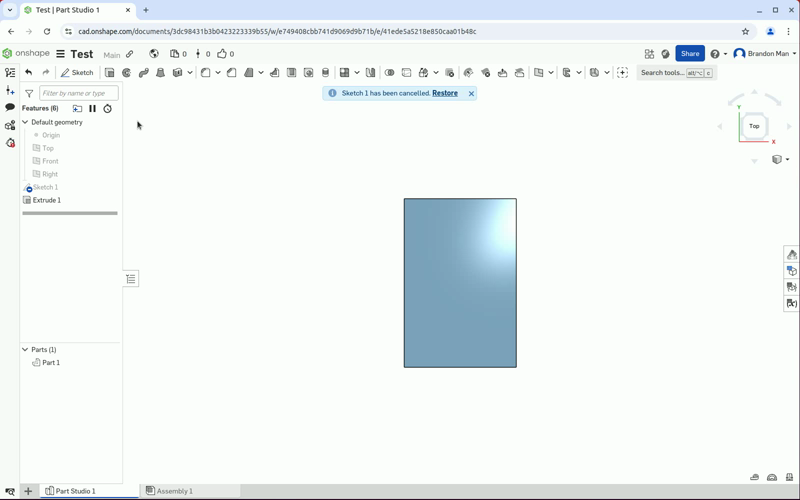
key(shift+h)
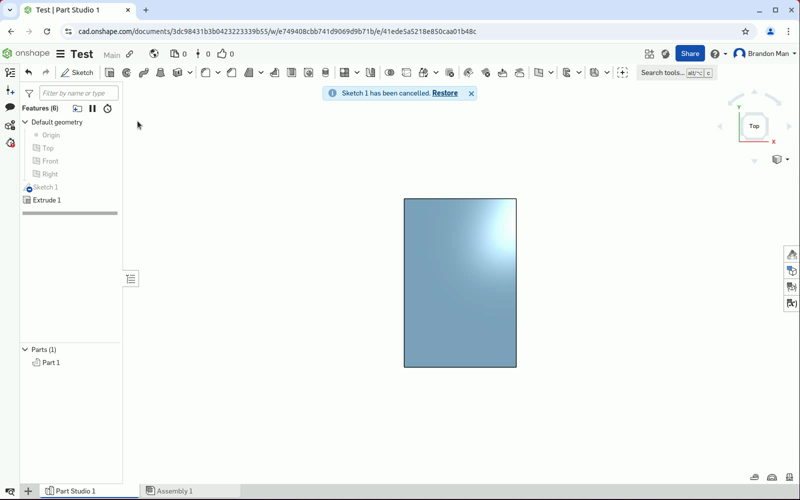
mouse_move(73, 189)
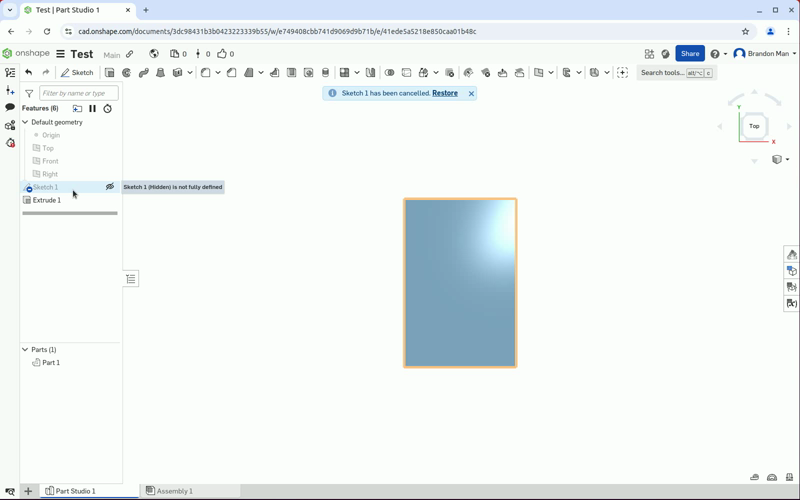
click(73, 189)
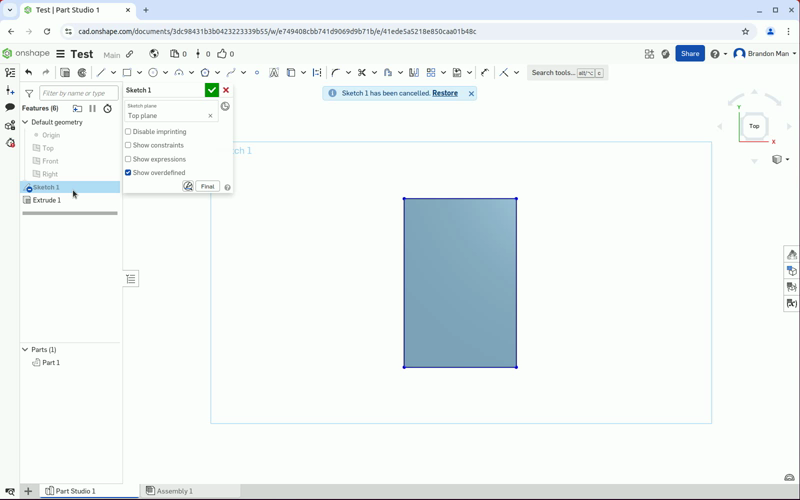
mouse_move(229, 92)
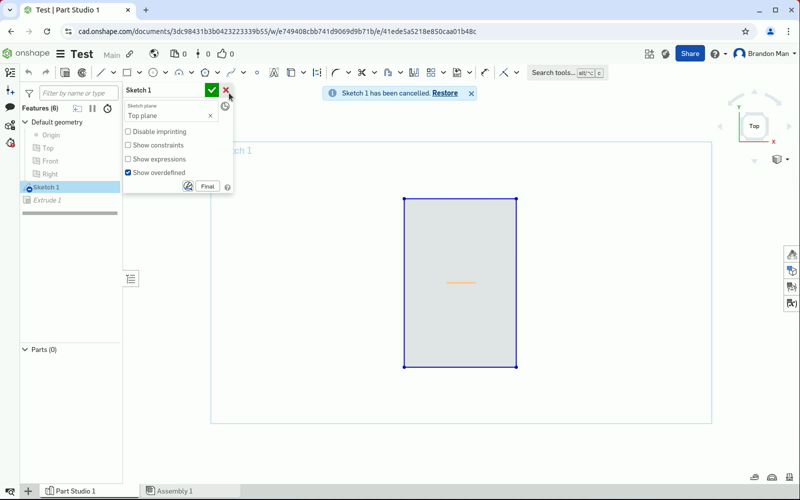
click(229, 92)
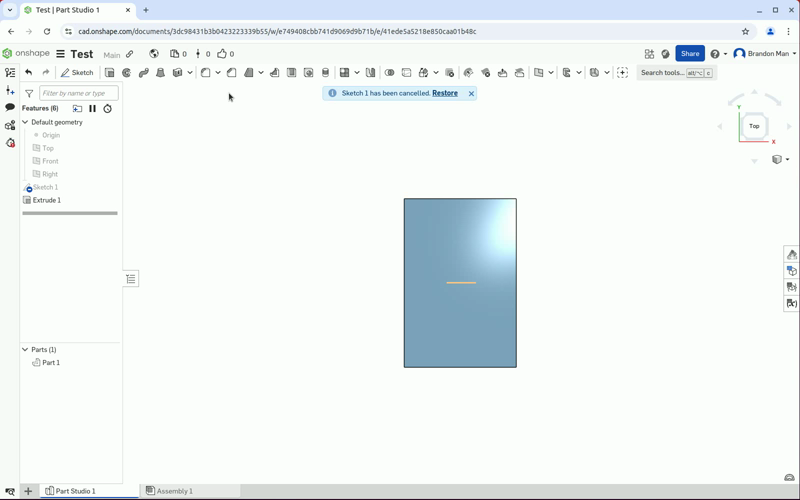
mouse_move(541, 75)
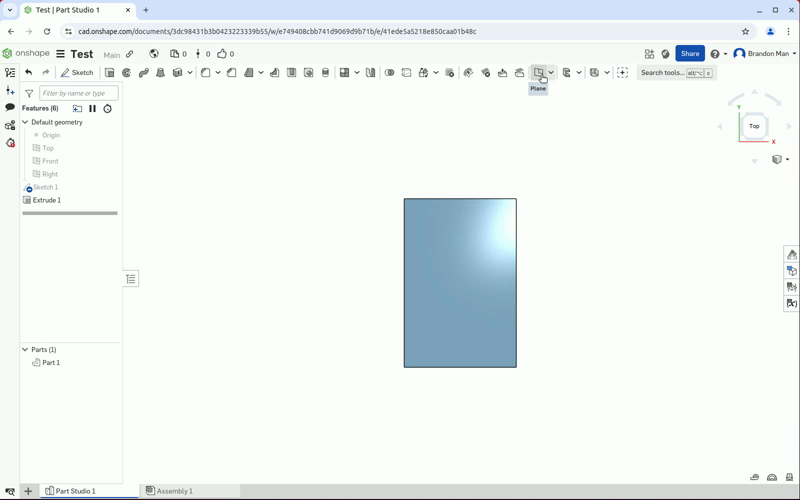
click(541, 75)
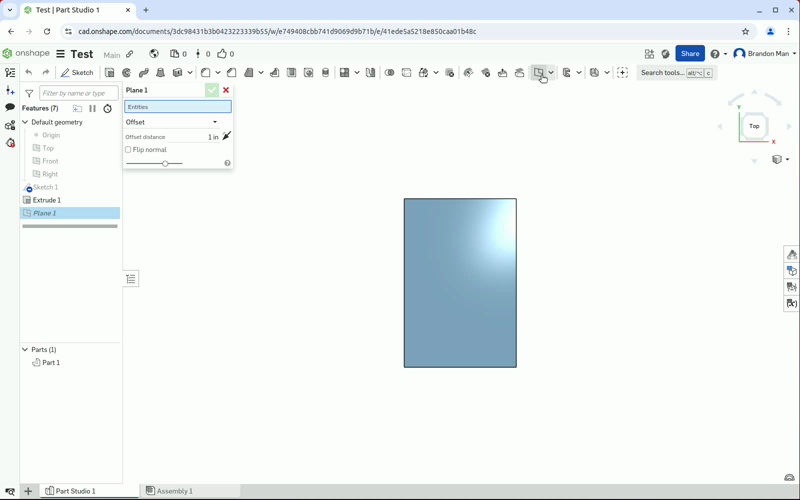
mouse_move(73, 150)
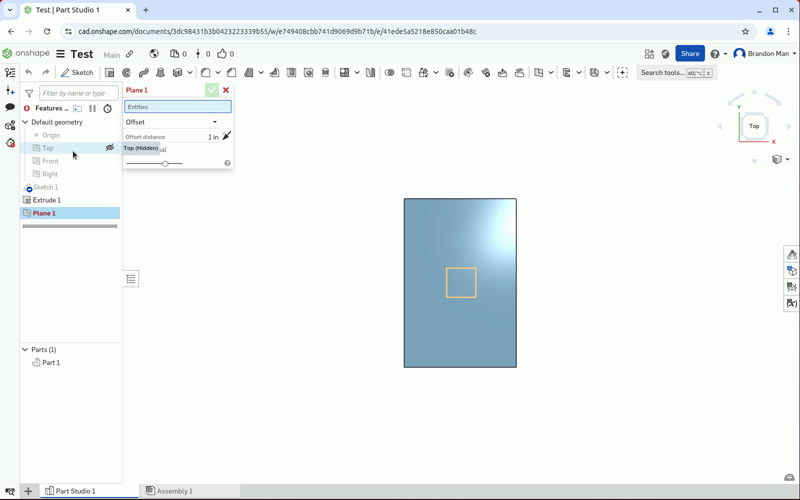
click(73, 150)
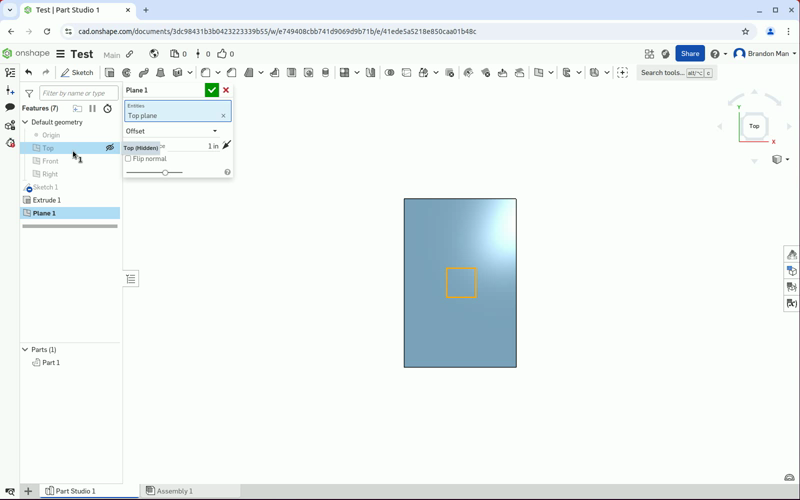
key(tab, 2)
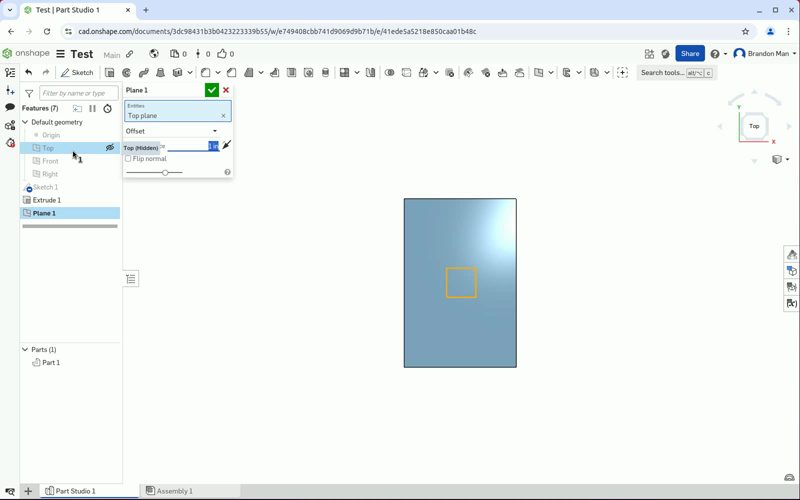
text(23.108)
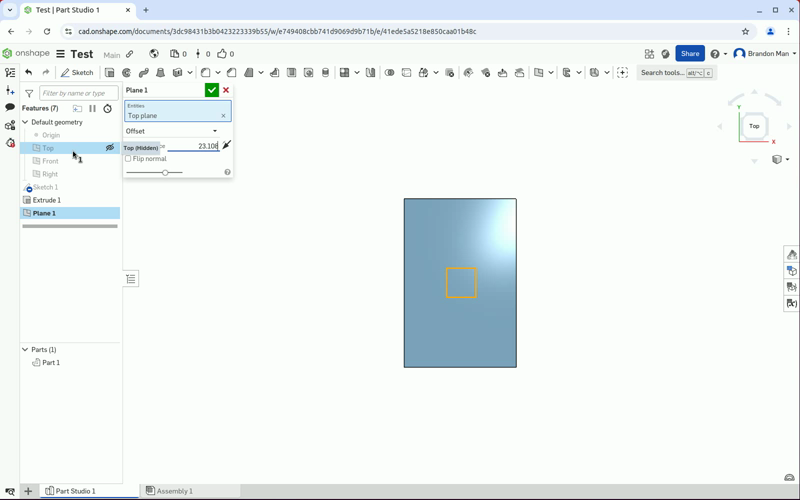
key(enter, 2)
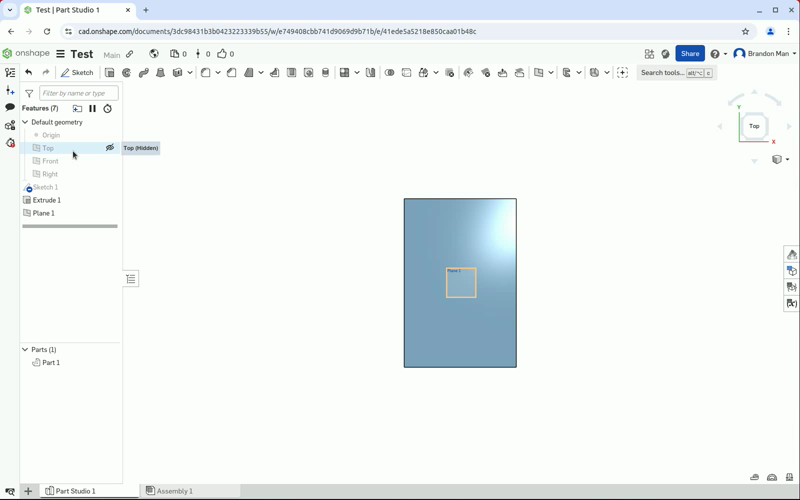
key(shift+s)
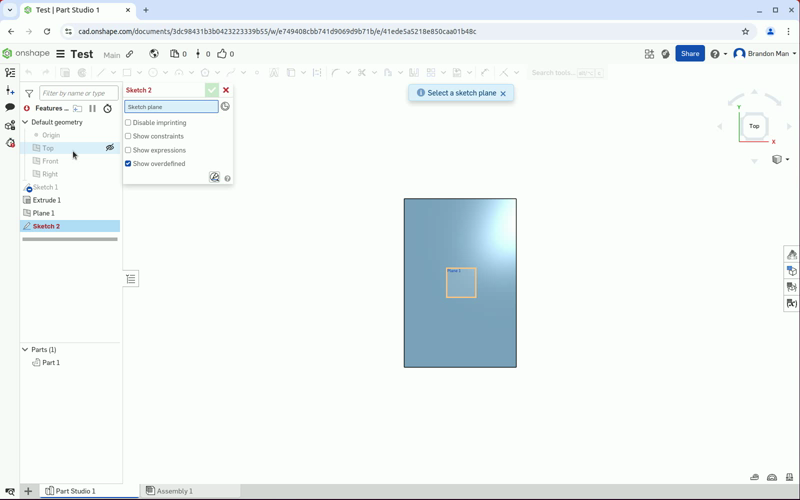
mouse_move(73, 215)
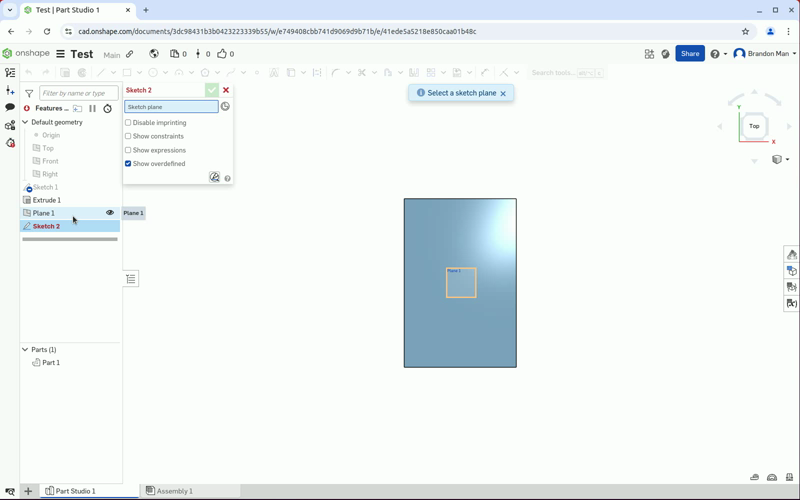
click(73, 215)
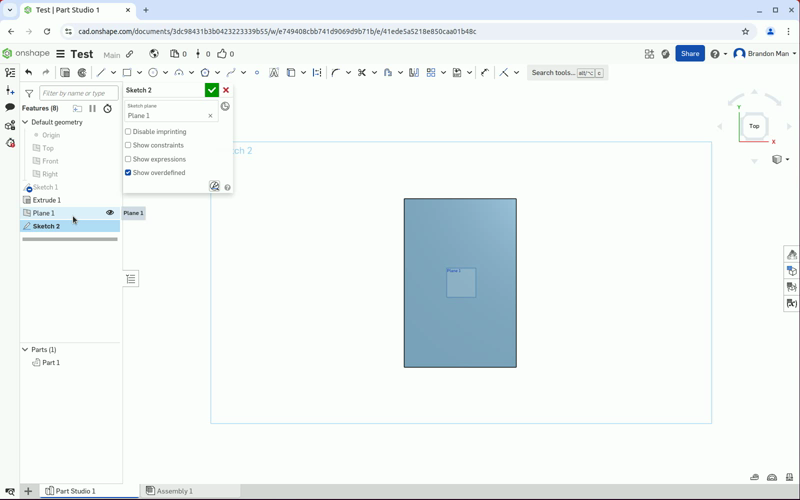
mouse_move(73, 352)
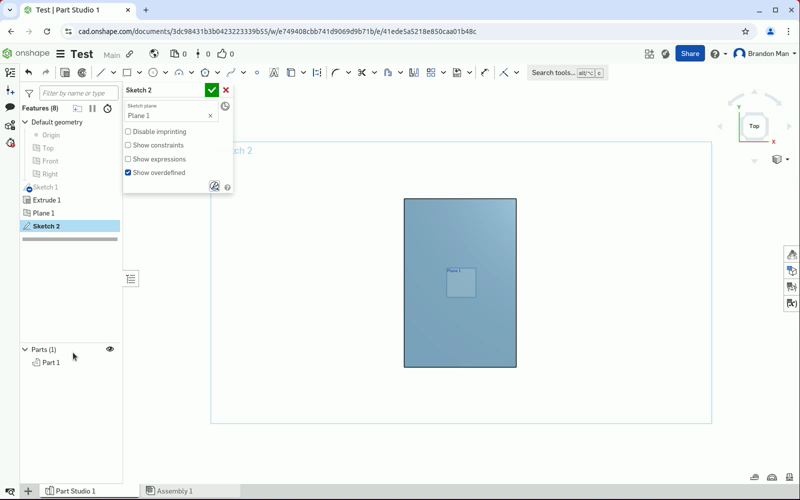
key(y)
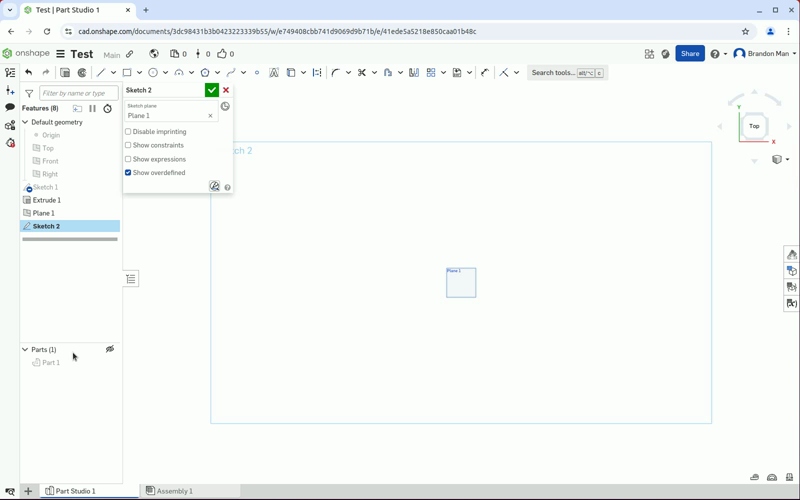
key(c)
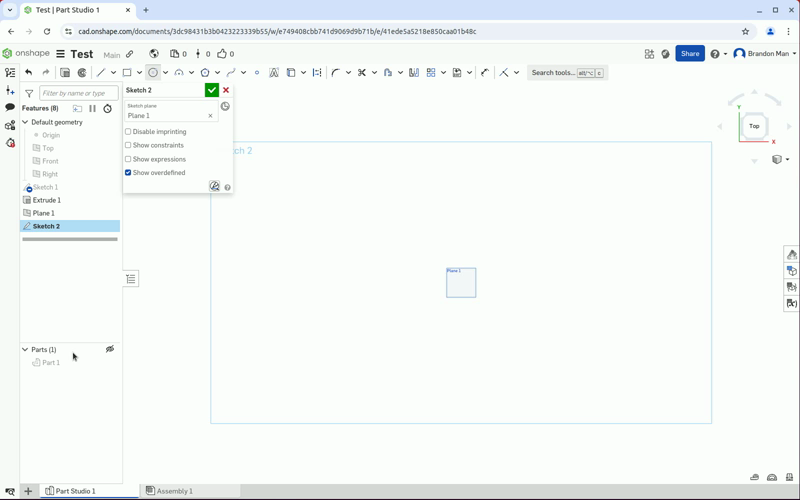
key_down(shift)
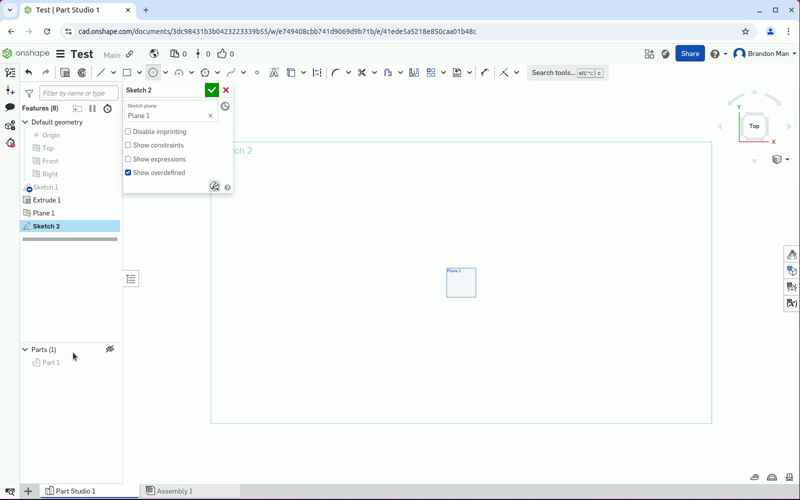
mouse_move(461, 282)
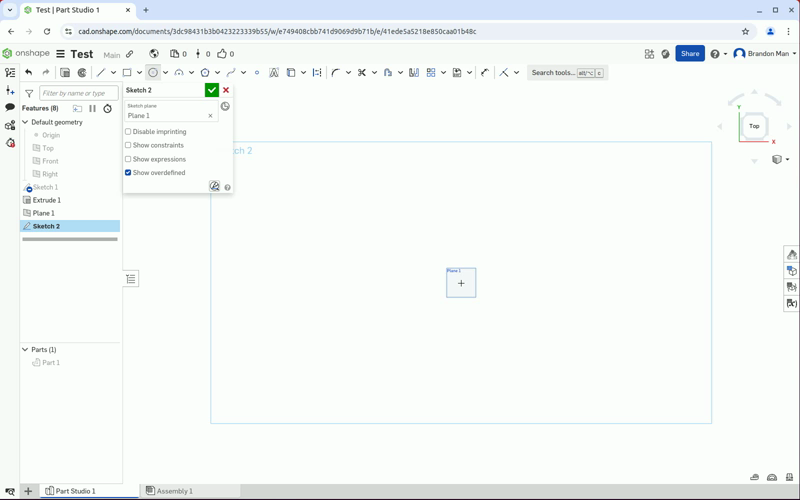
click(461, 282)
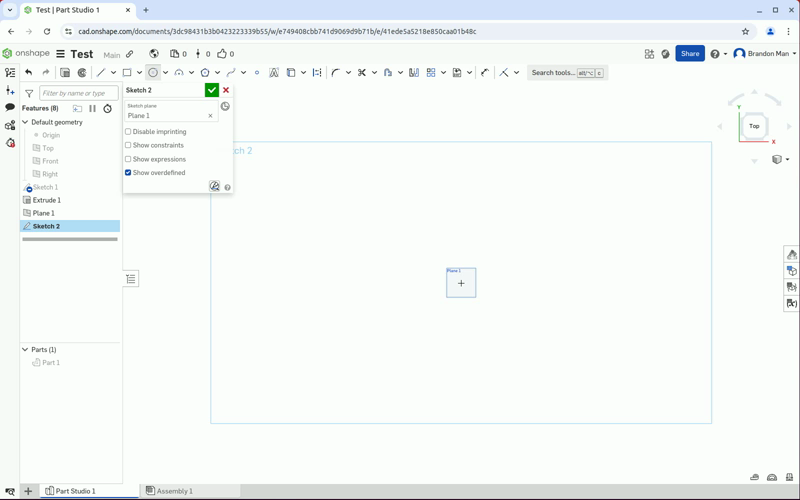
key_up(shift)
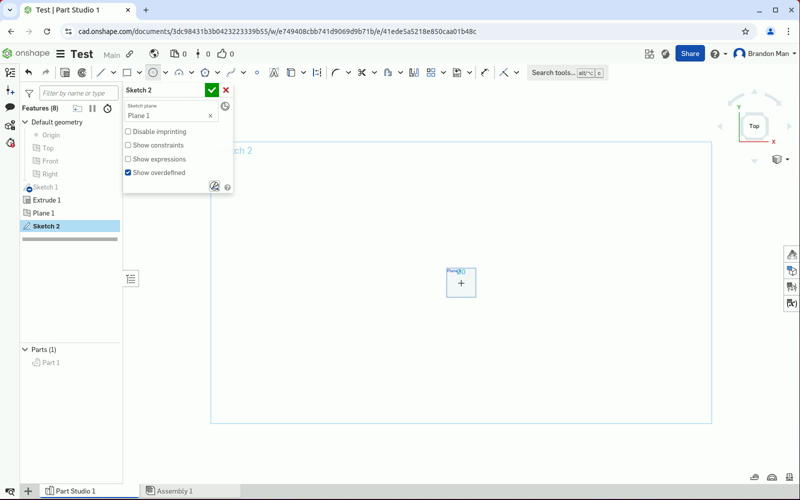
mouse_move(490, 282)
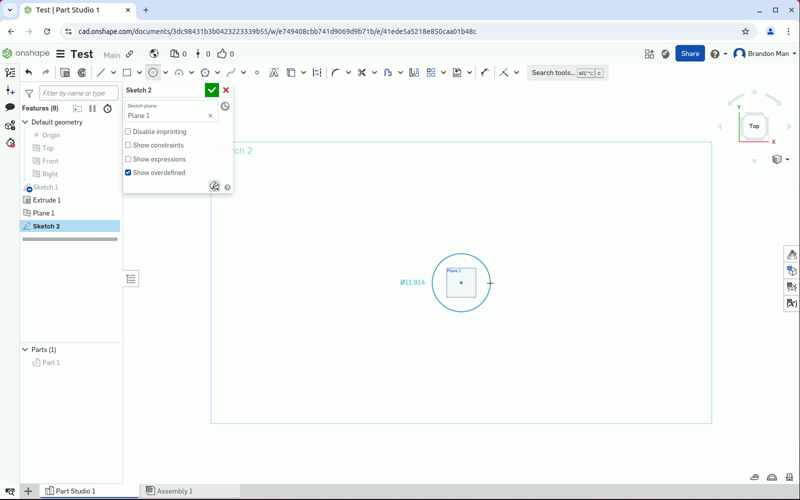
click(490, 282)
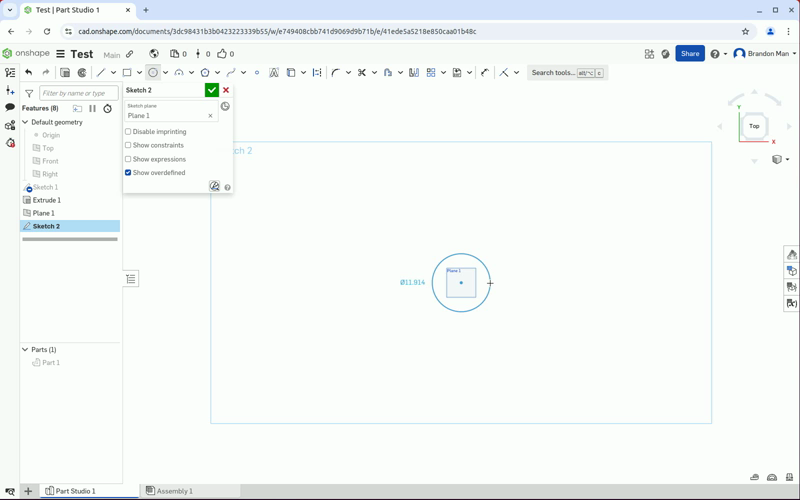
key(esc)
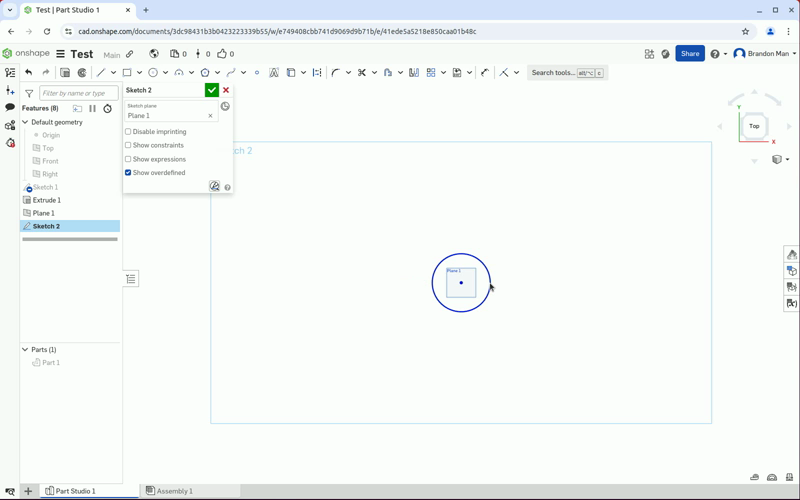
mouse_move(448, 295)
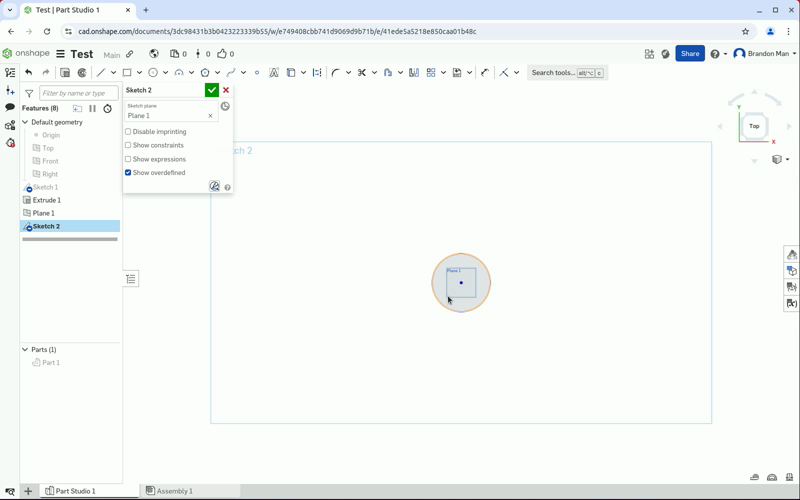
click(448, 295)
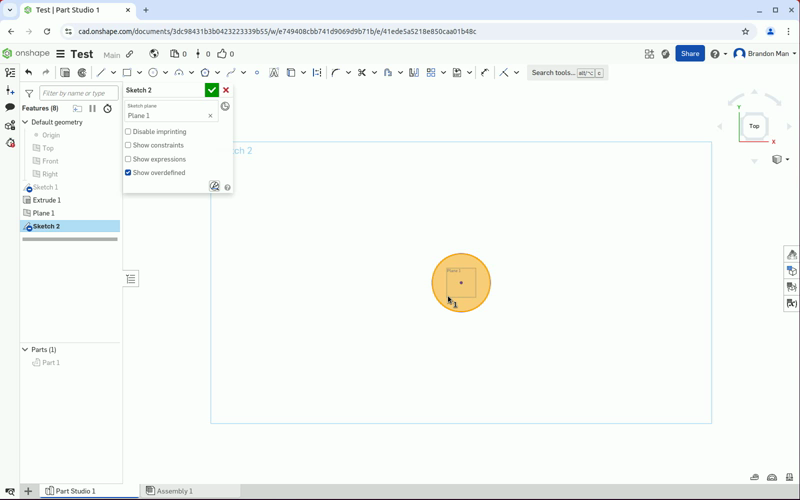
mouse_move(73, 352)
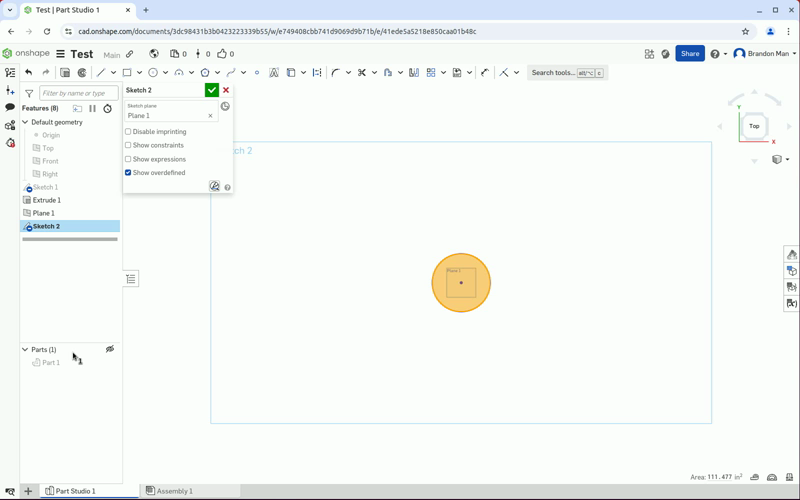
key(shift+y)
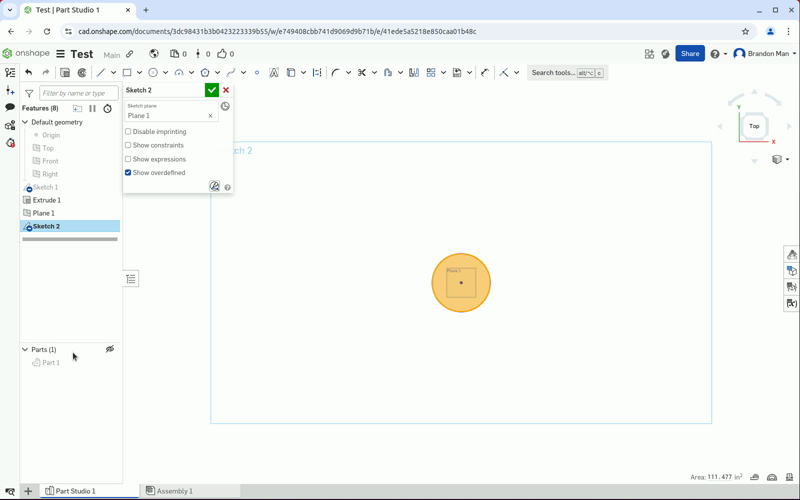
key(shift+e)
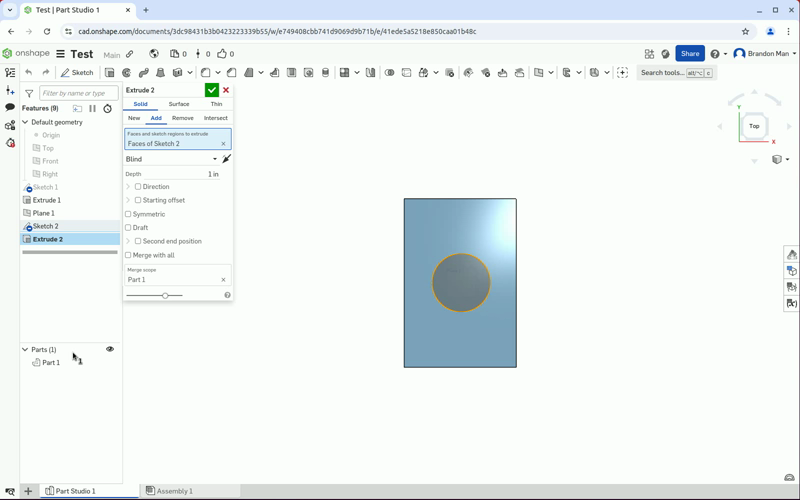
mouse_move(143, 106)
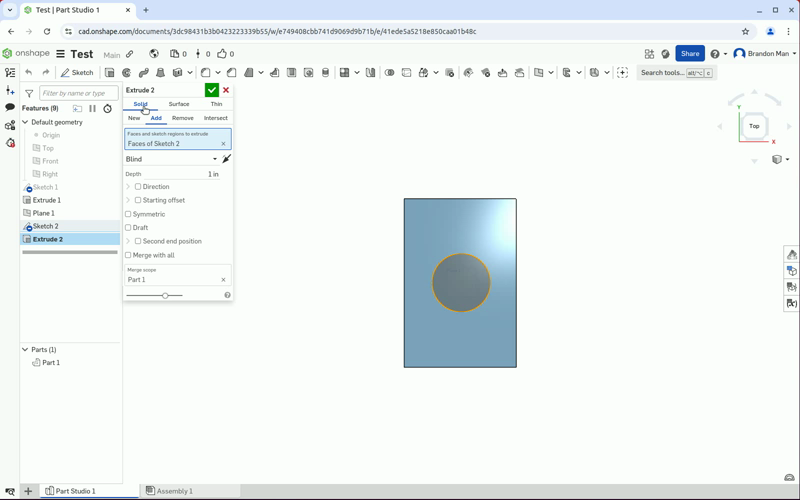
click(143, 106)
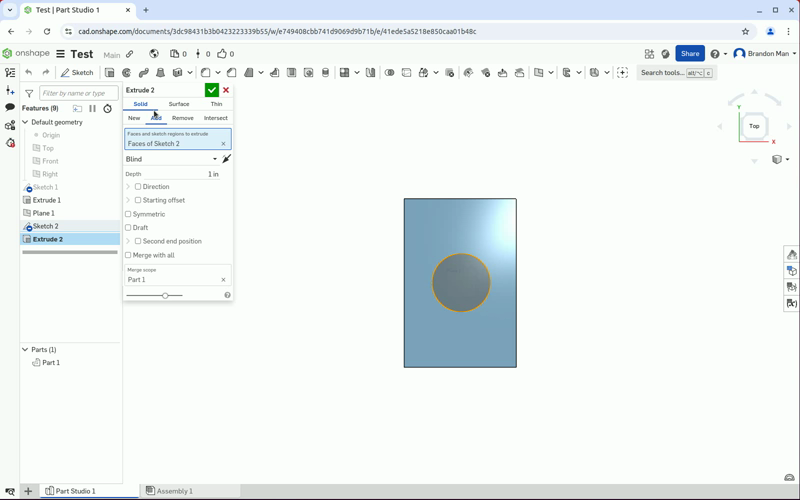
mouse_move(186, 120)
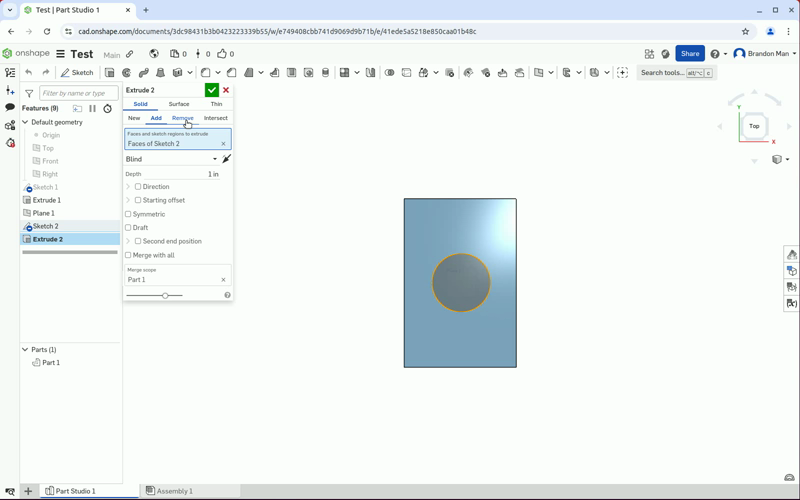
click(186, 120)
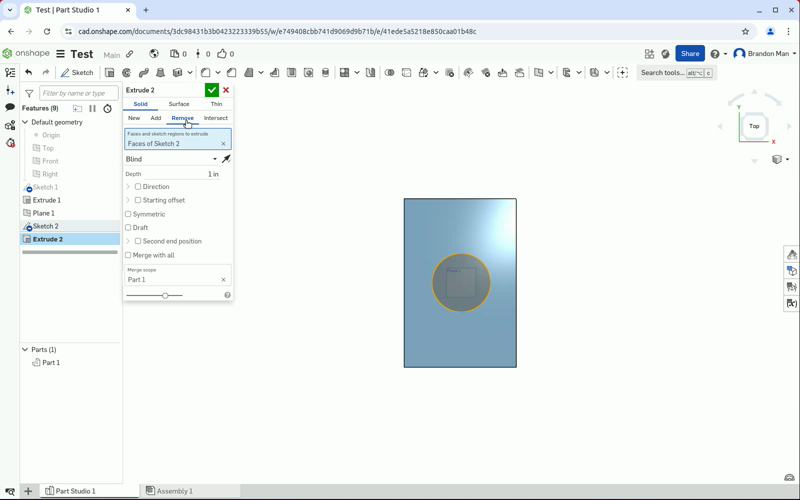
key(tab, 4)
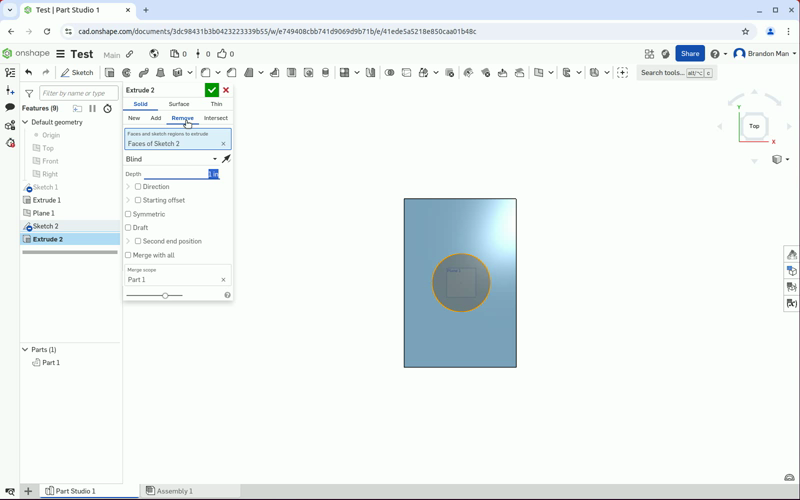
text(11.554)
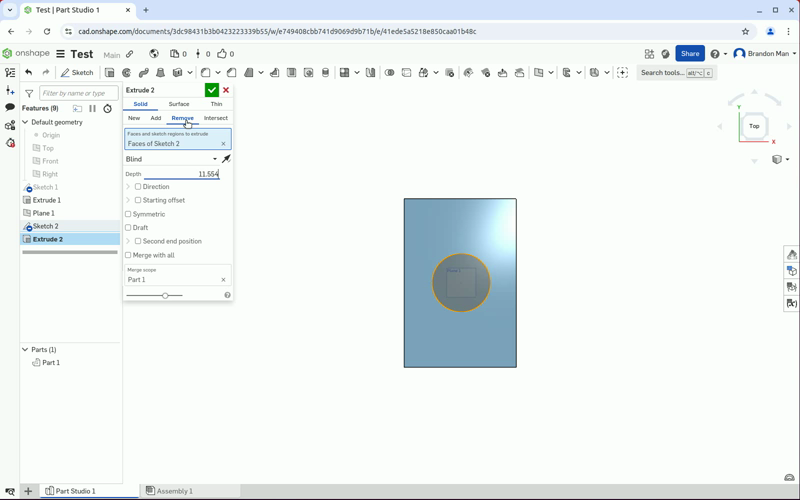
key(tab, 6)
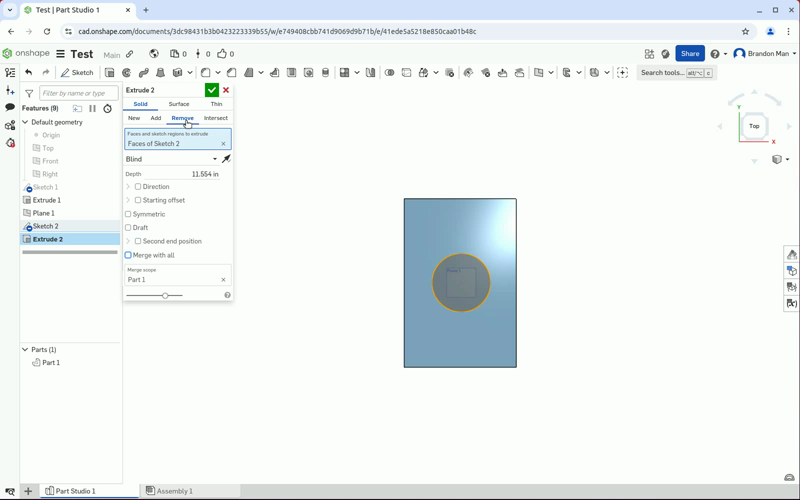
key(space)
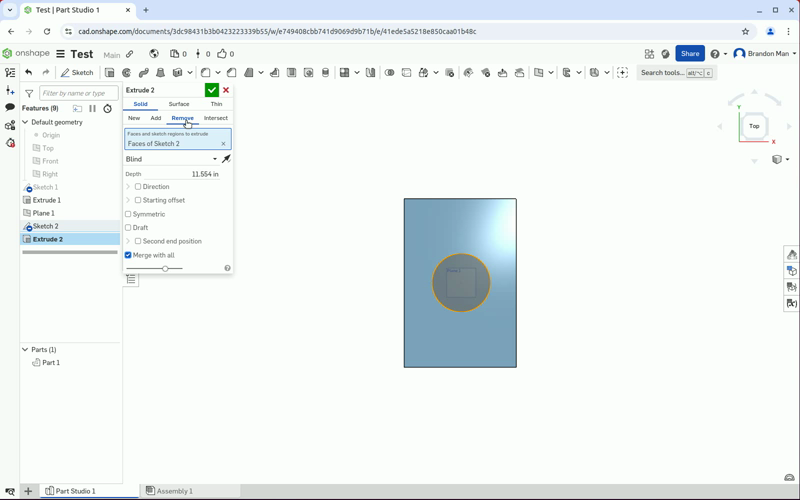
key(enter)
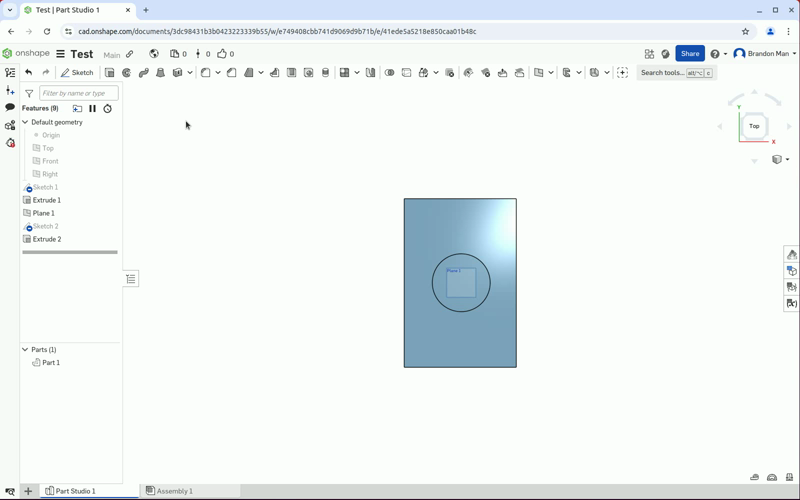
key(shift+h)
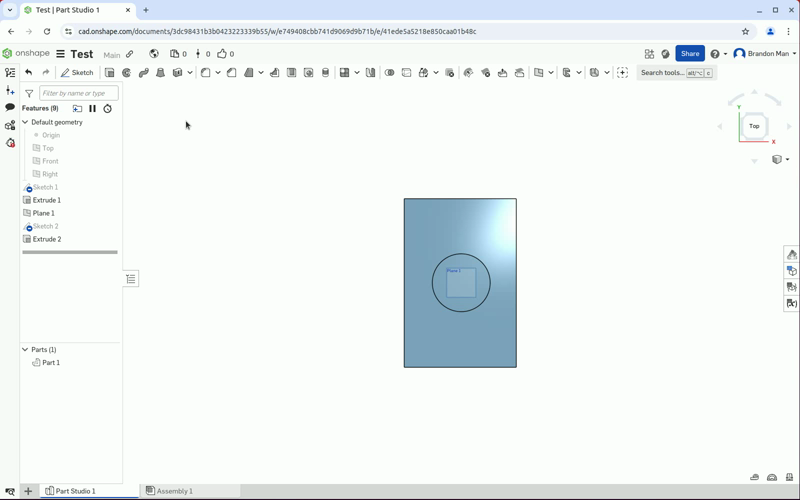
key(shift+h)
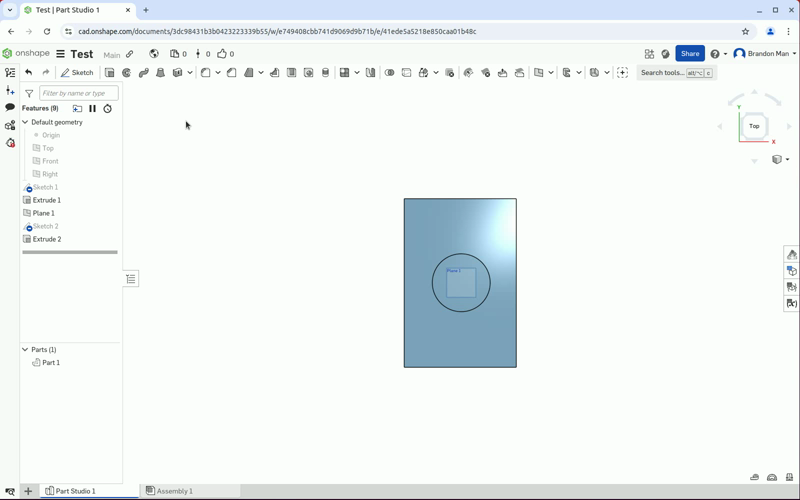
mouse_move(73, 189)
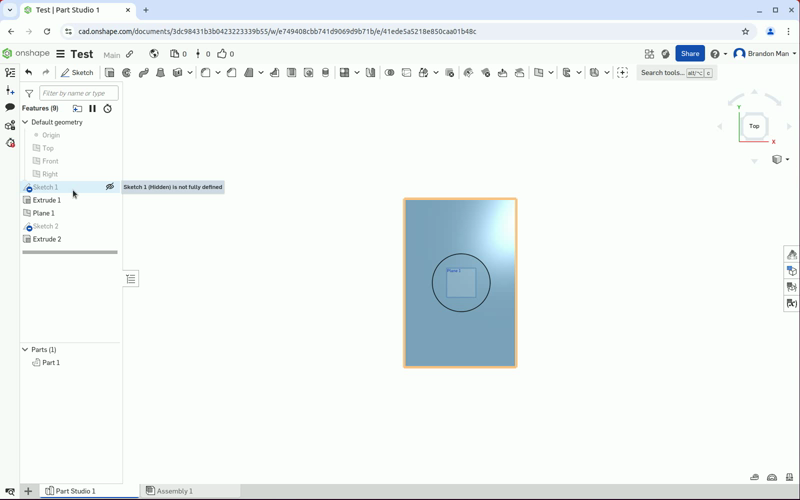
click(73, 189)
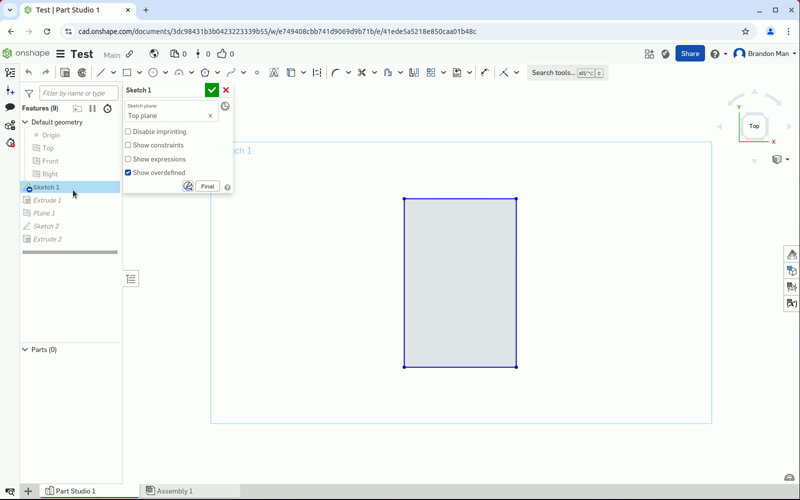
mouse_move(229, 92)
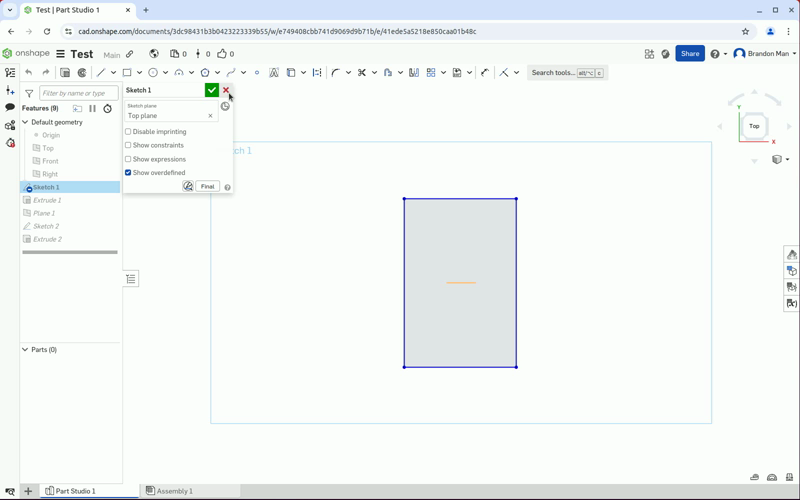
click(229, 92)
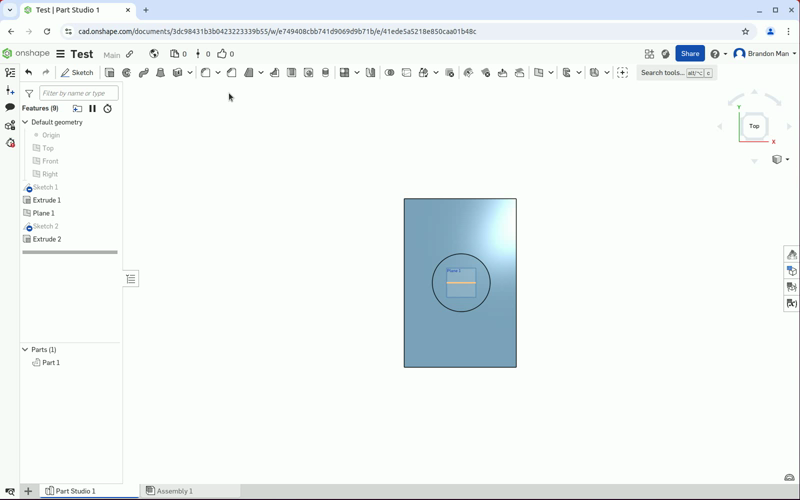
mouse_move(73, 352)
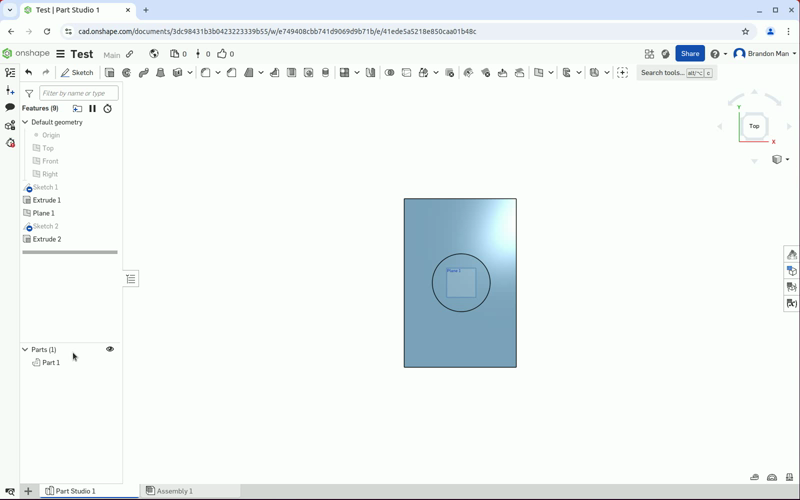
key(y)
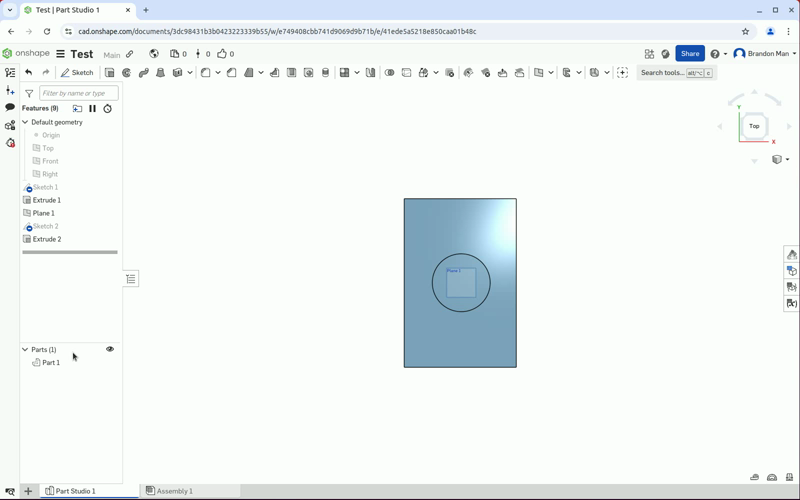
key(shift+p)
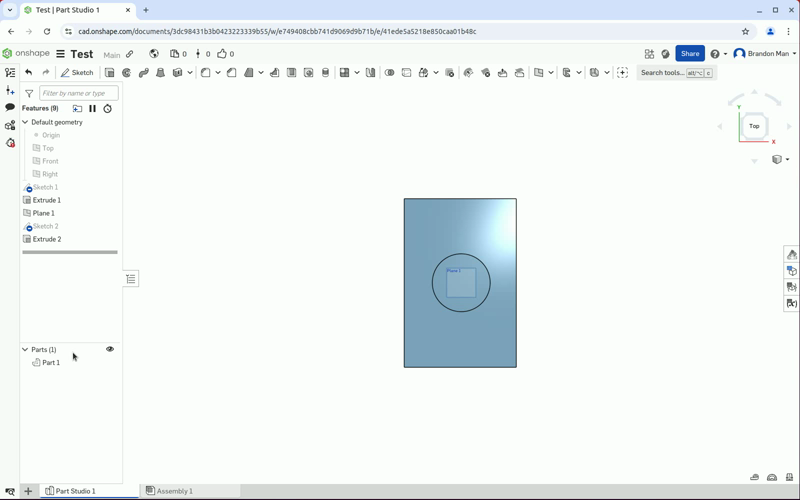
key(space)
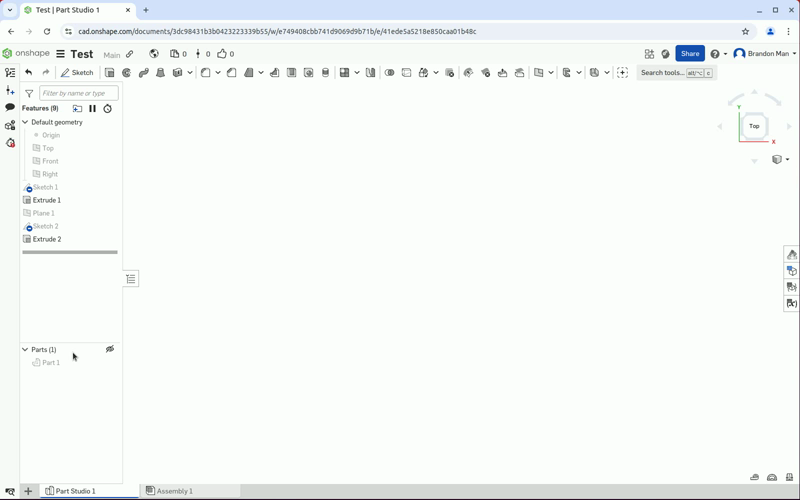
key_down(shift)
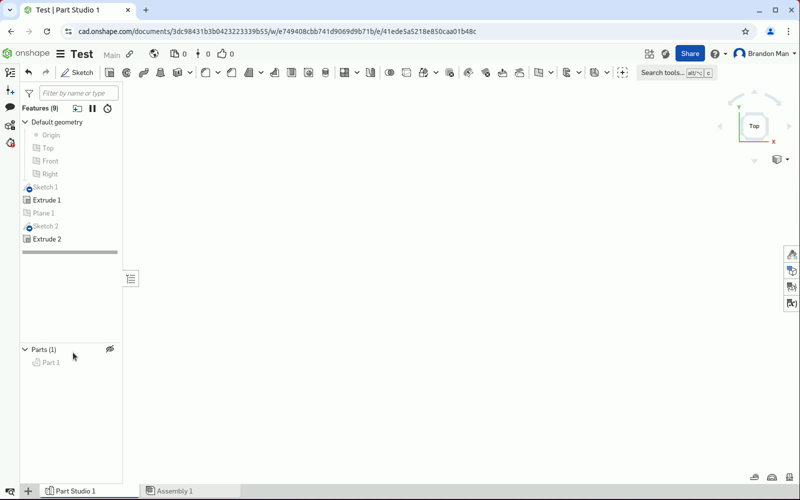
key(up)
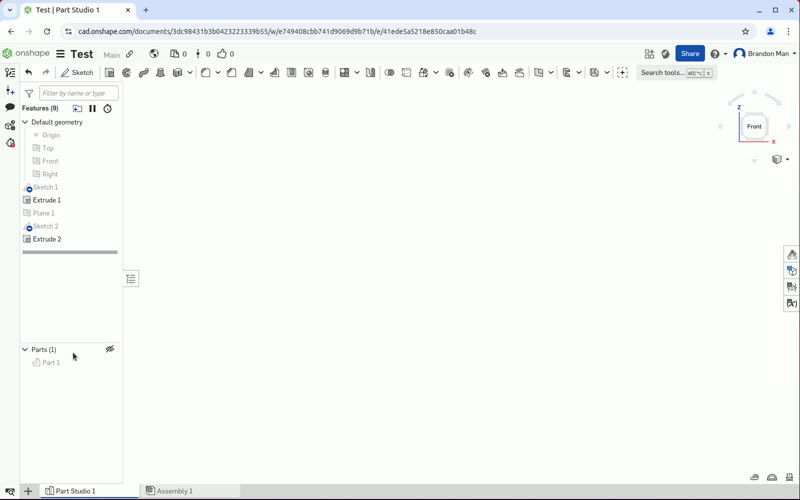
key_up(shift)
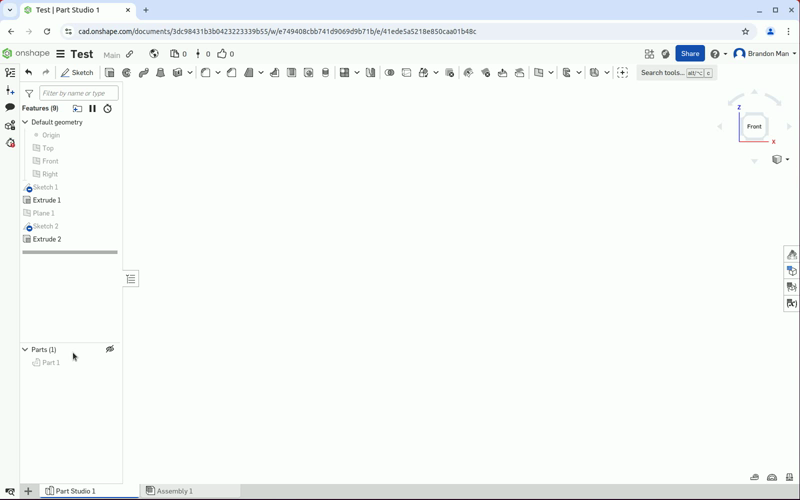
key(space)
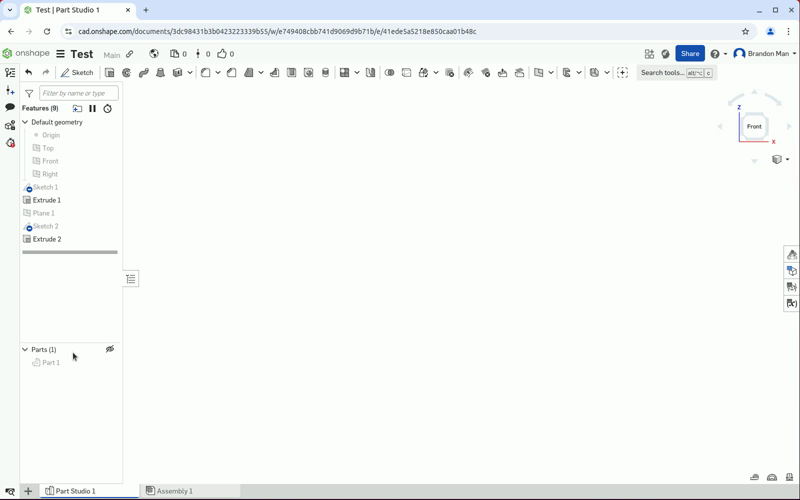
key_down(shift)
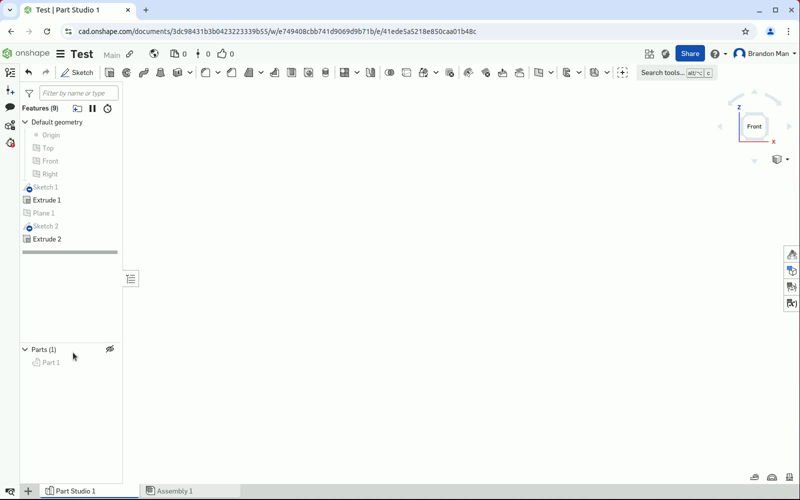
key(left)
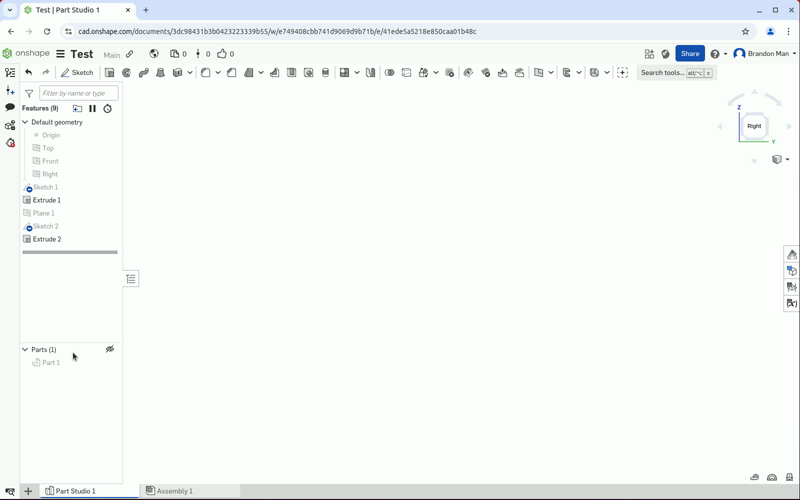
key_up(shift)
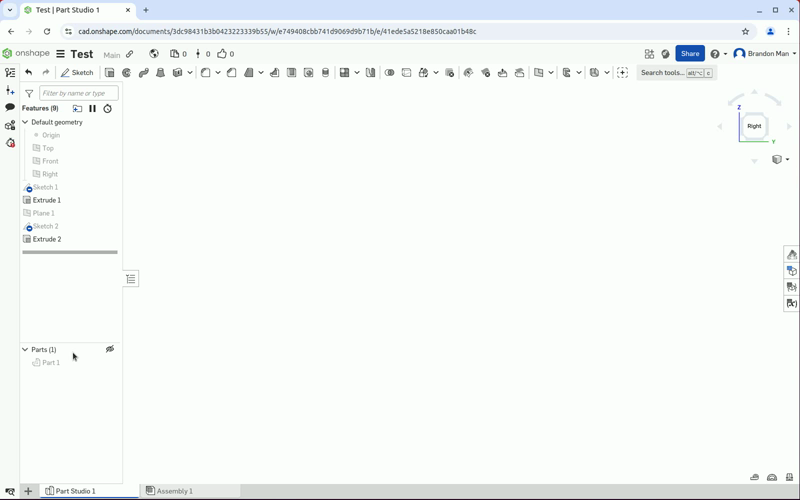
mouse_move(73, 352)
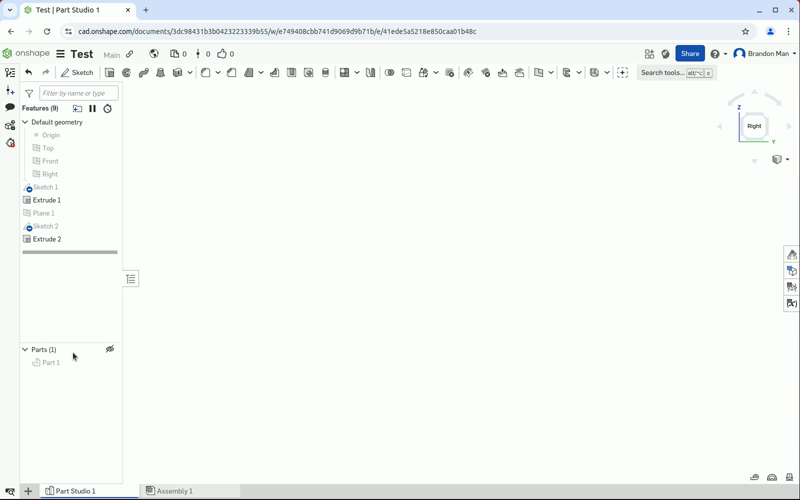
key(shift+y)
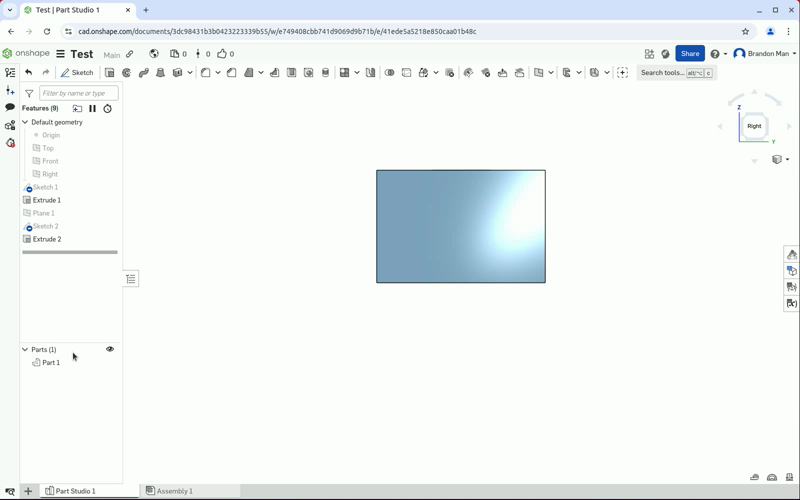
mouse_move(541, 75)
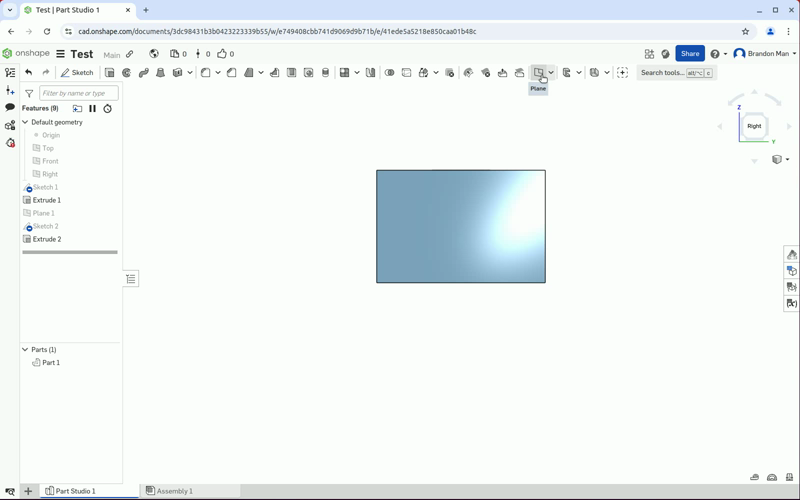
click(541, 75)
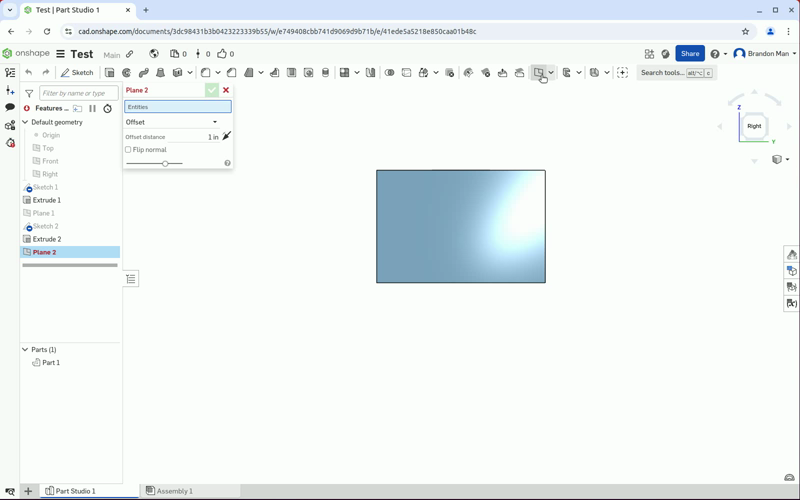
mouse_move(73, 176)
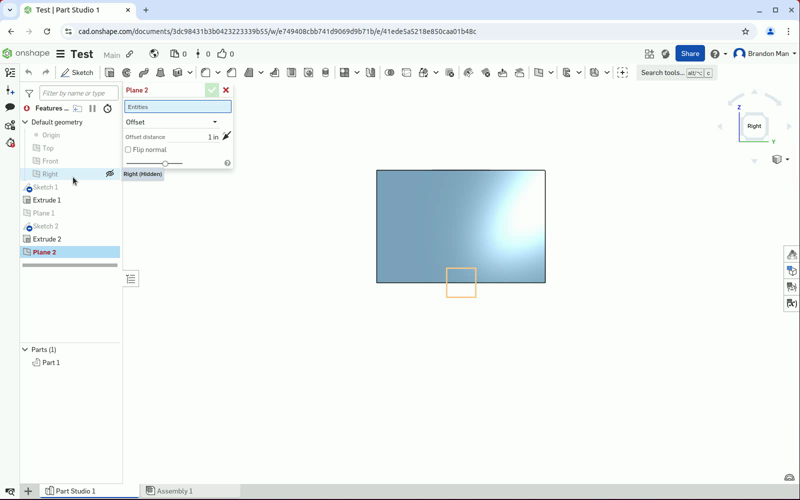
click(73, 176)
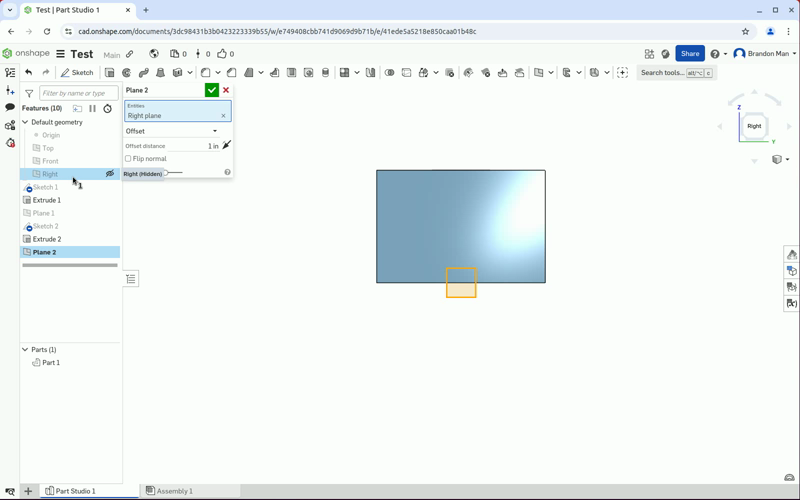
key(tab, 2)
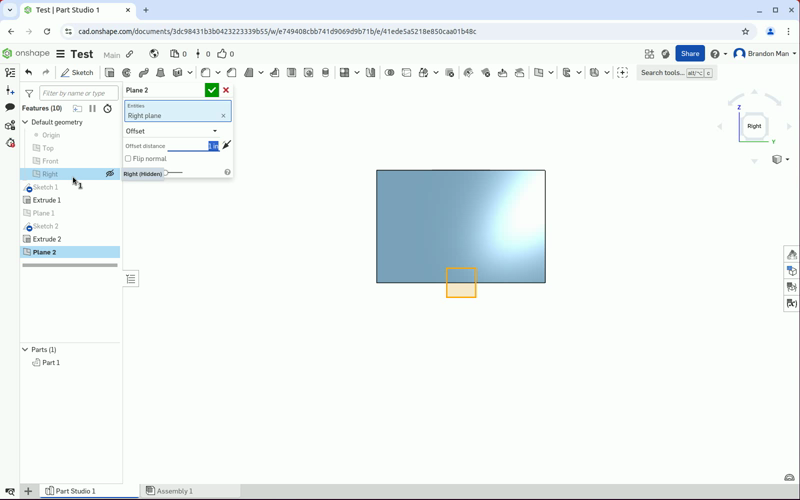
text(11.554)
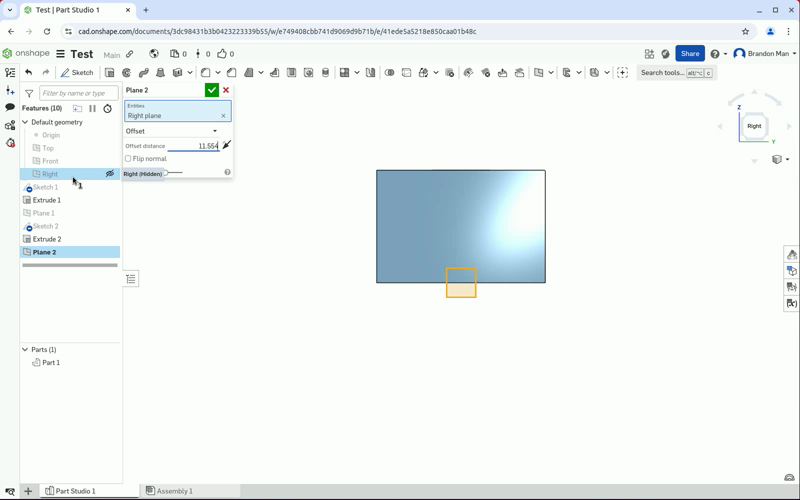
key(enter, 2)
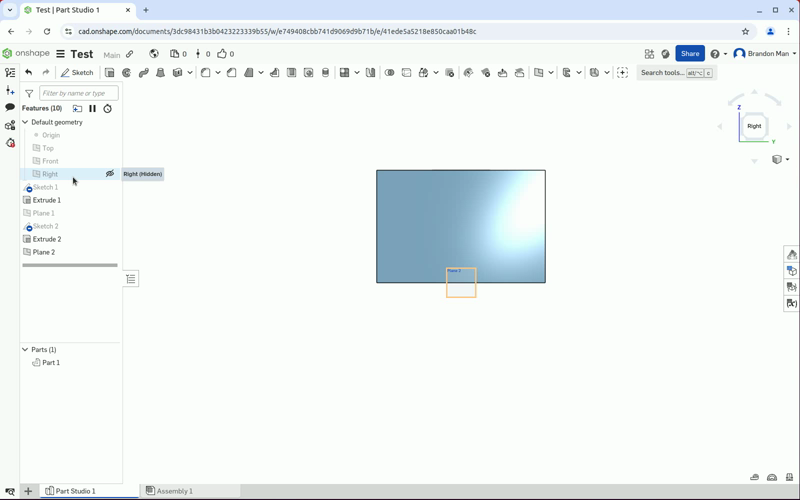
key(shift+s)
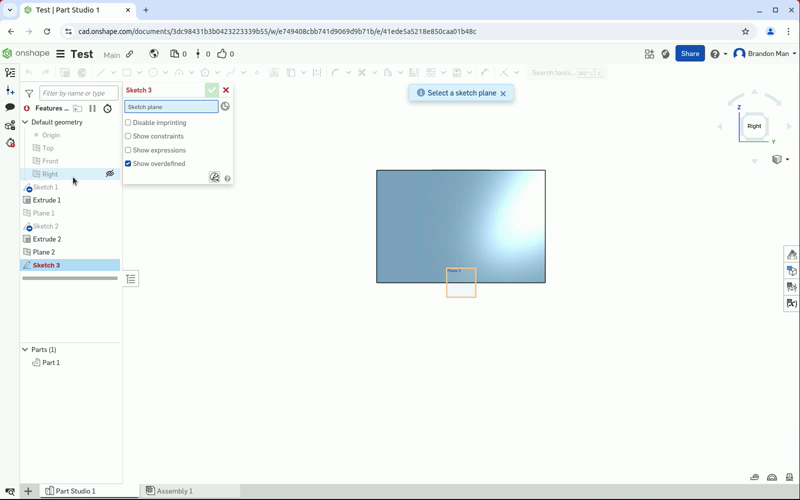
mouse_move(73, 254)
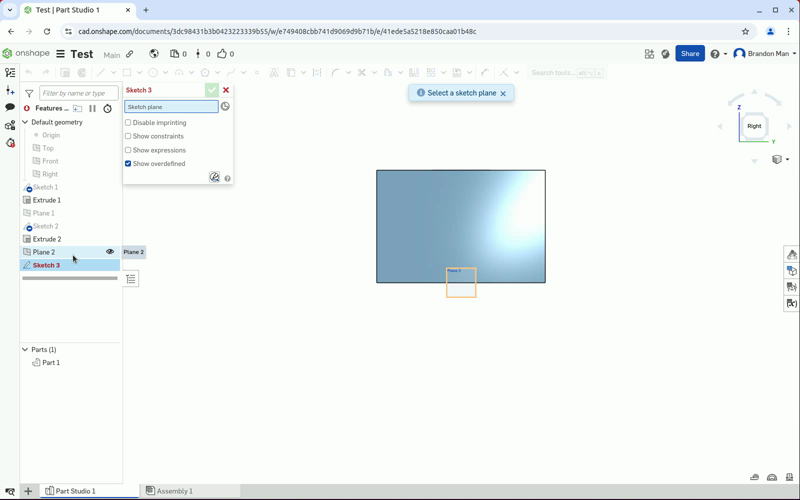
click(73, 254)
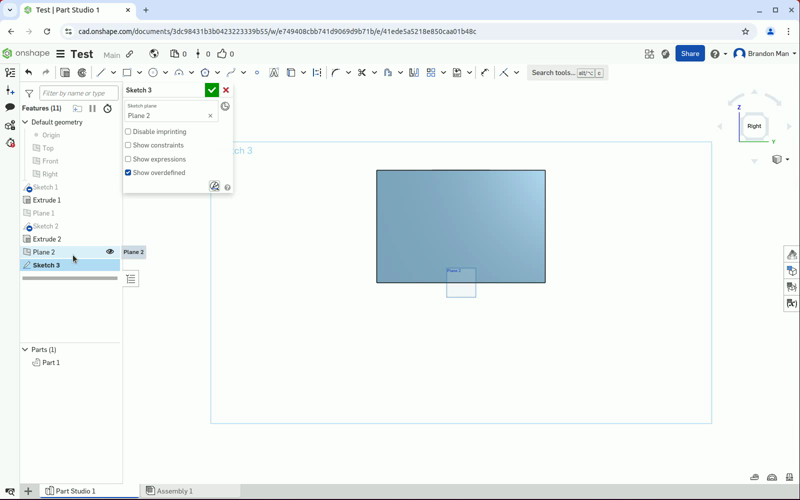
mouse_move(73, 352)
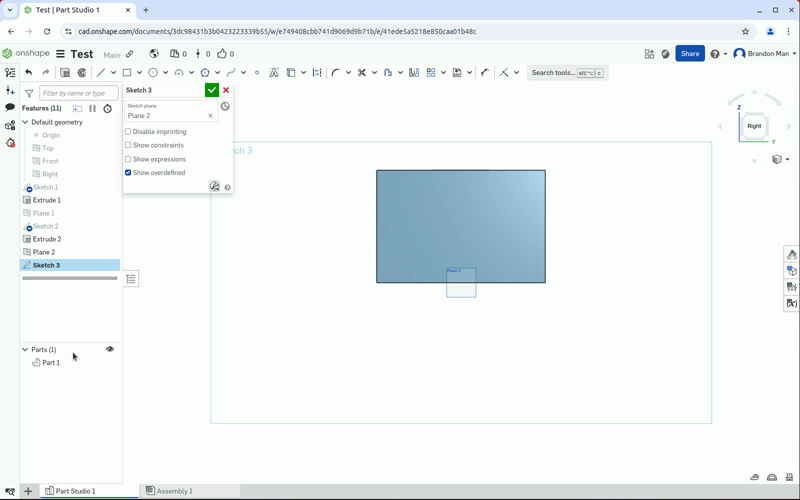
key(y)
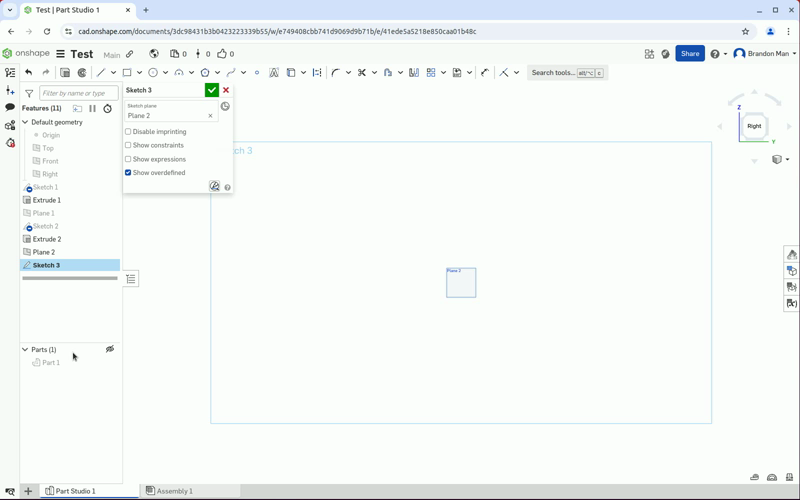
key(l)
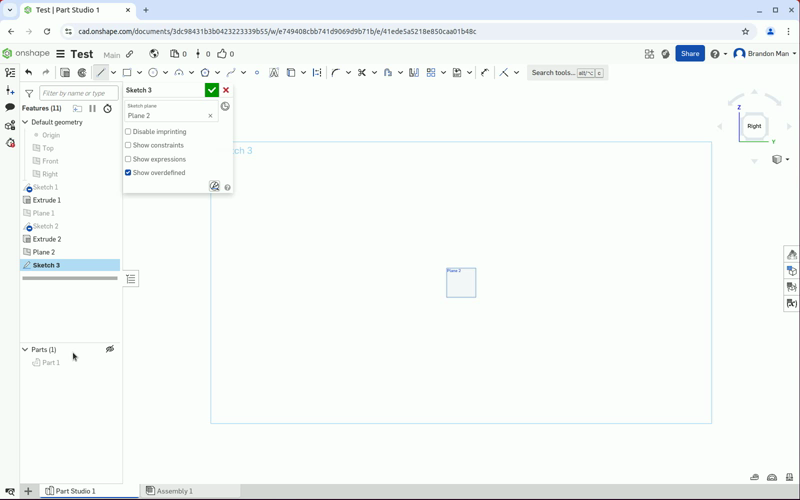
key_down(shift)
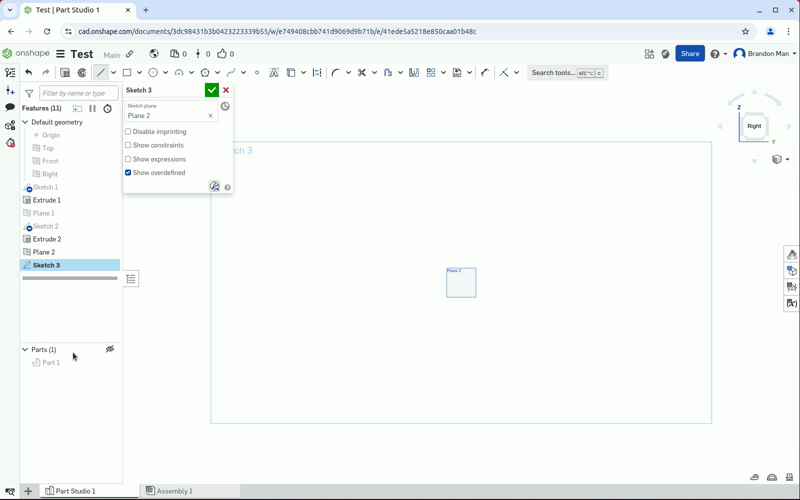
mouse_move(376, 282)
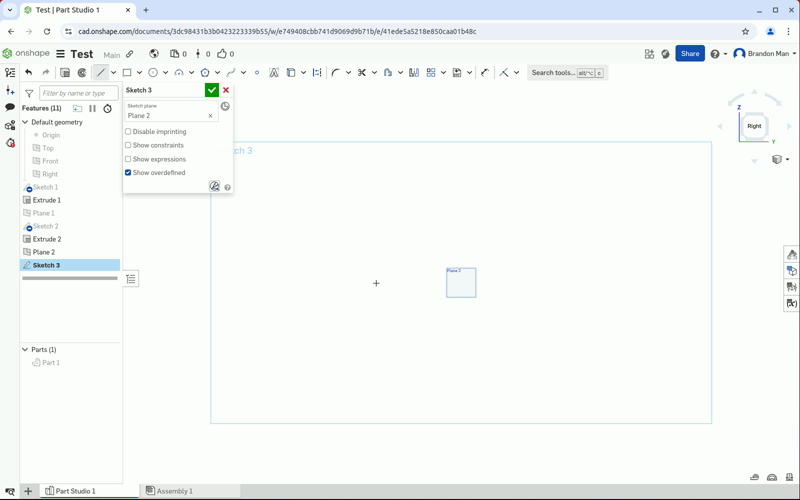
click(376, 282)
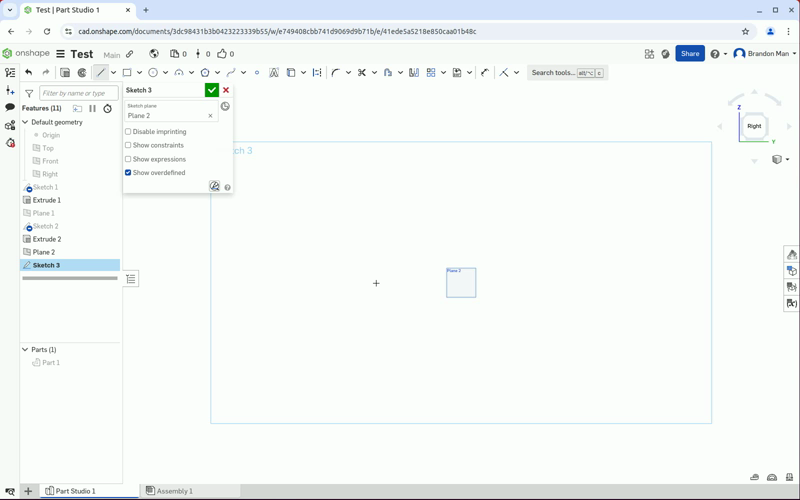
key_up(shift)
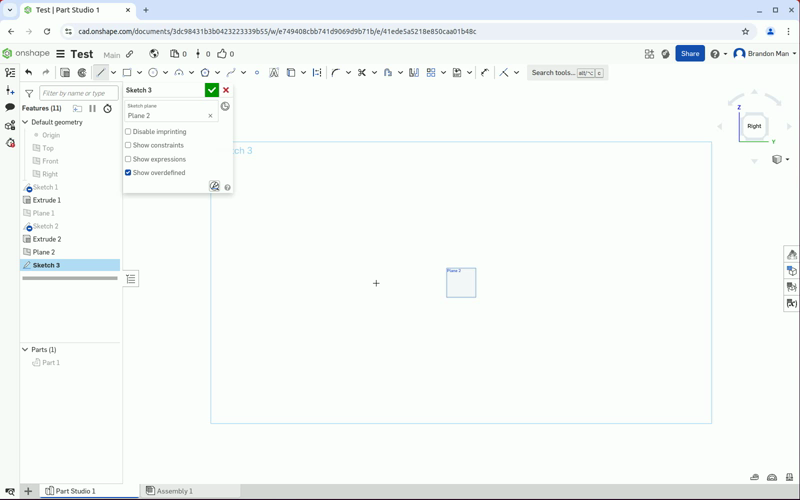
key_down(shift)
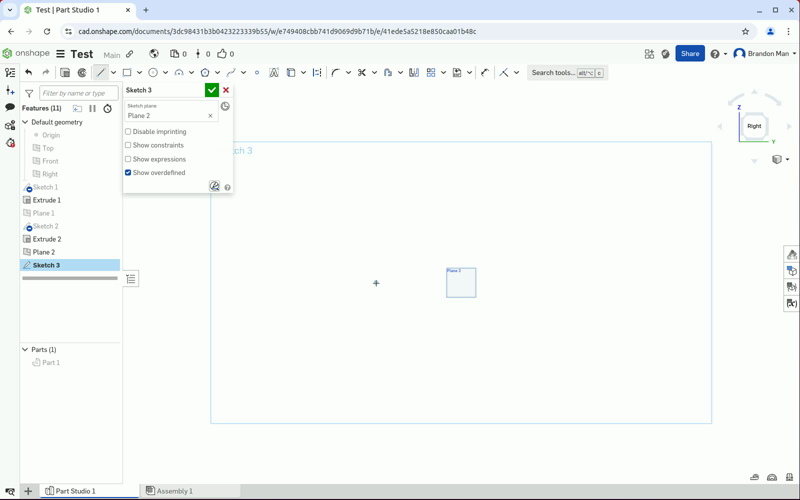
mouse_move(461, 282)
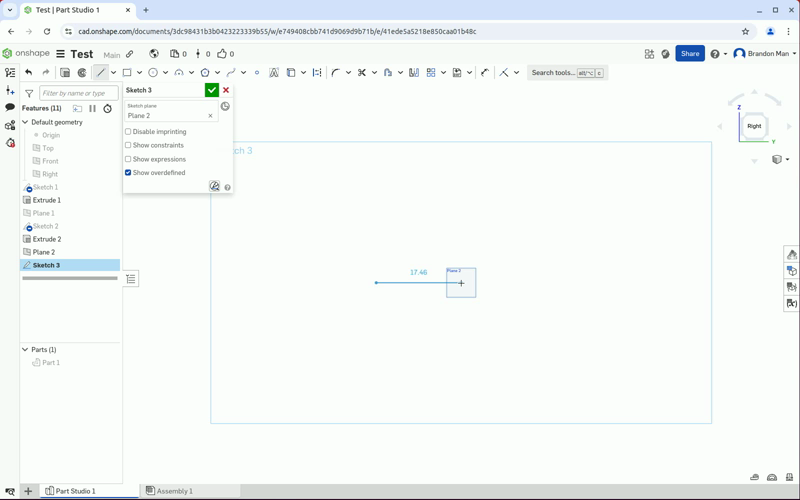
click(461, 282)
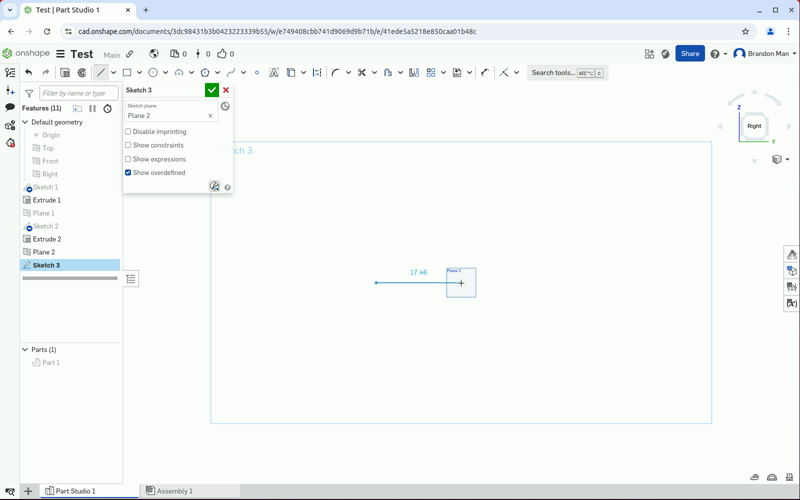
key_up(shift)
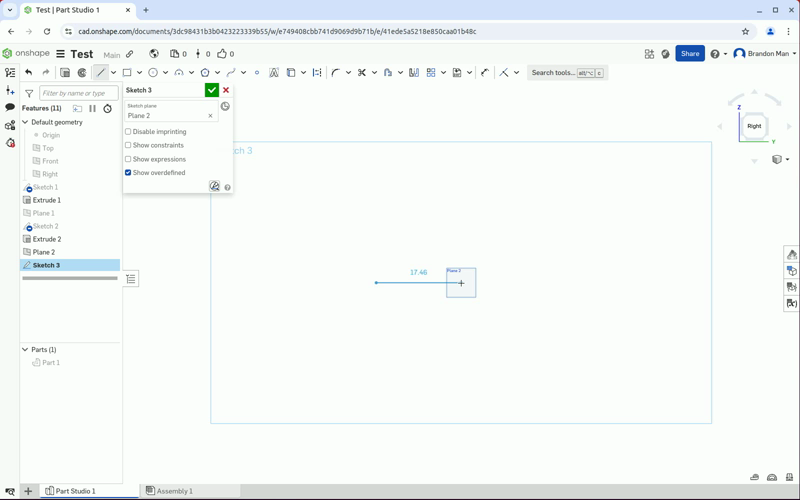
key_down(shift)
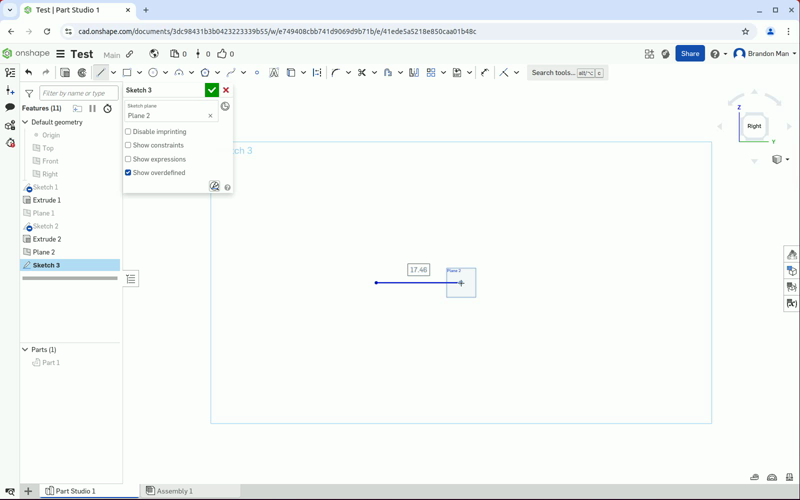
mouse_move(491, 282)
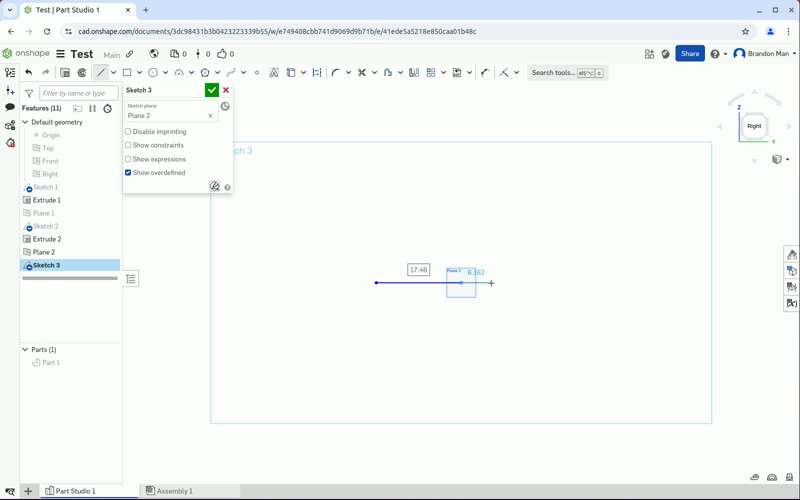
mouse_move(461, 226)
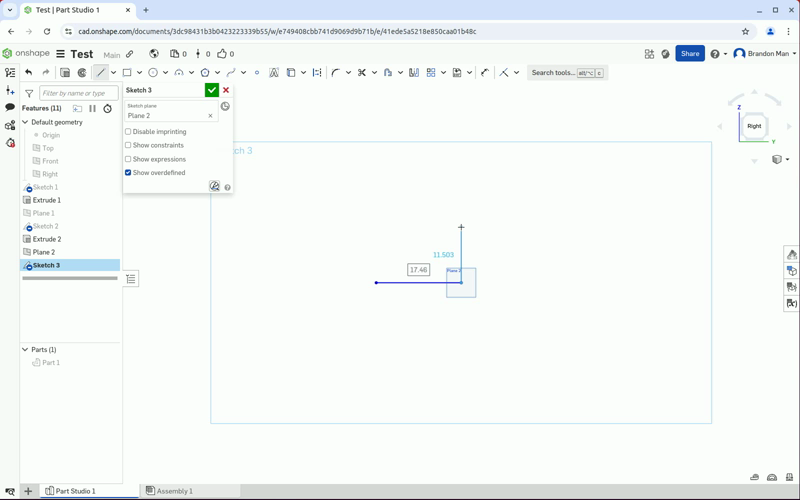
click(461, 226)
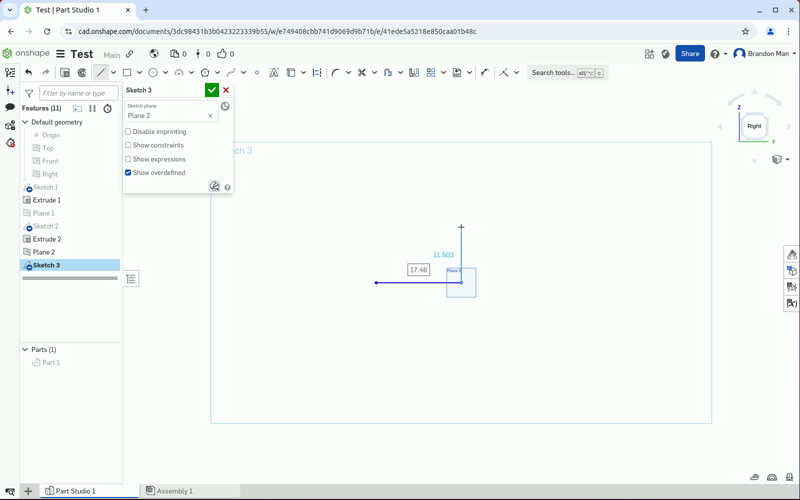
key_up(shift)
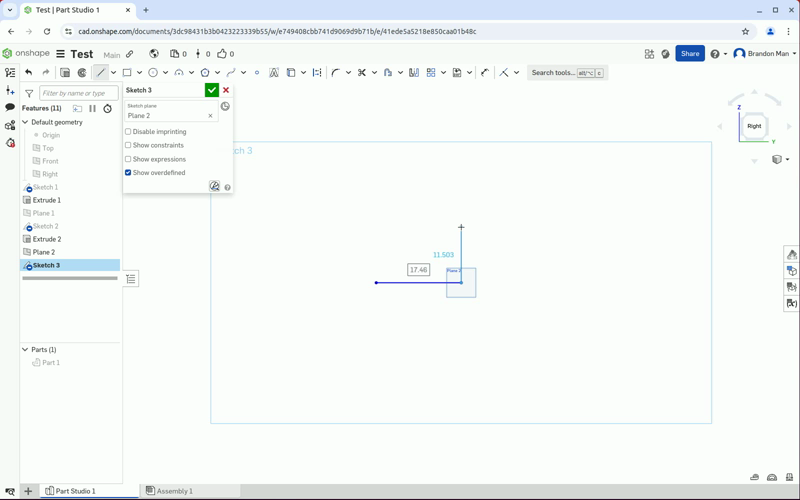
key_down(shift)
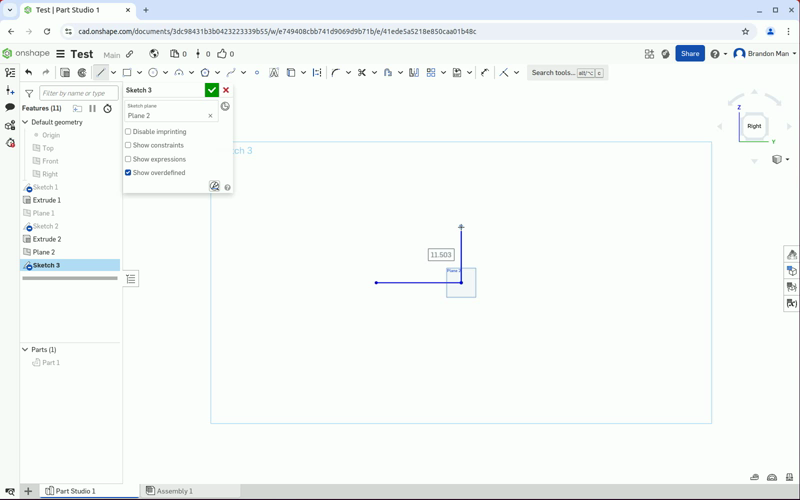
mouse_move(376, 226)
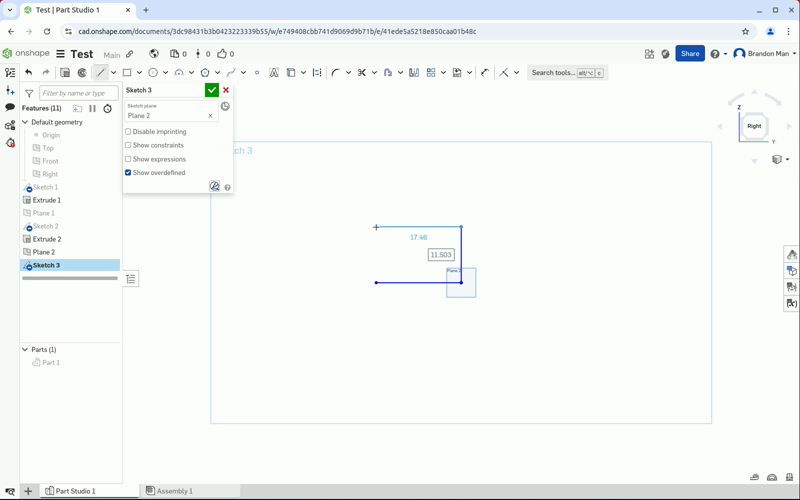
click(376, 226)
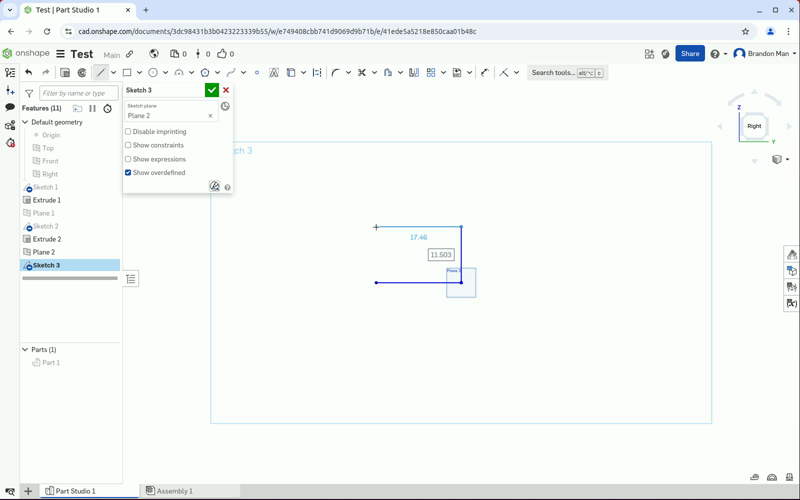
key_up(shift)
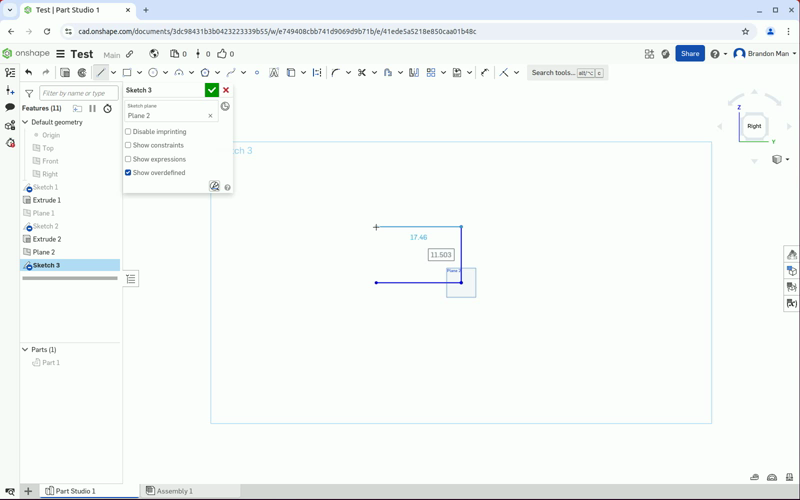
mouse_move(406, 226)
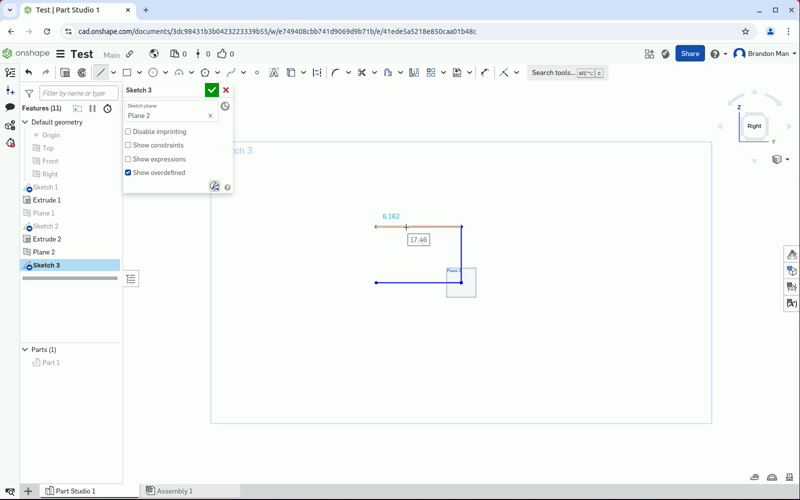
key_down(shift)
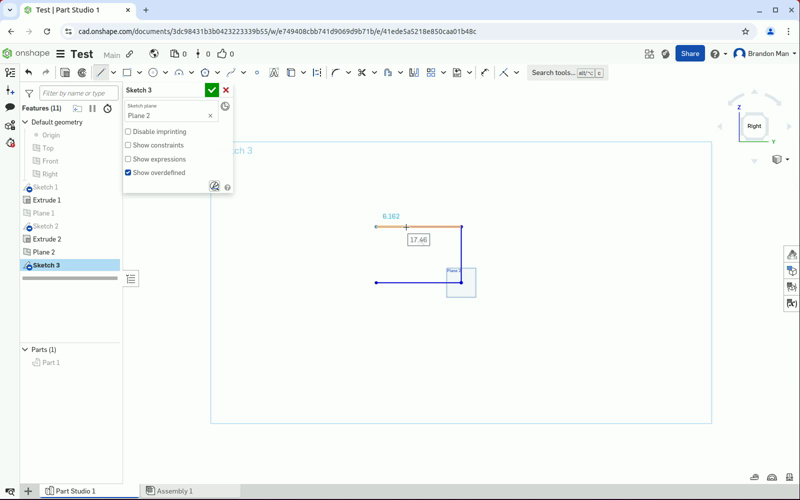
mouse_move(376, 282)
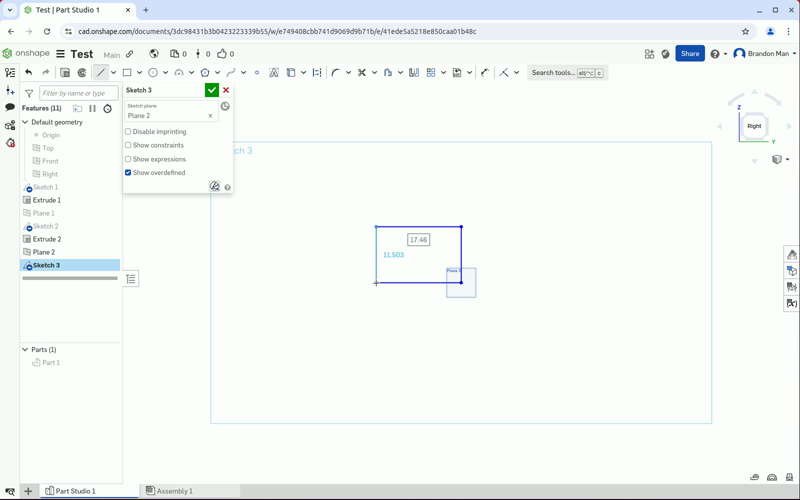
key_up(shift)
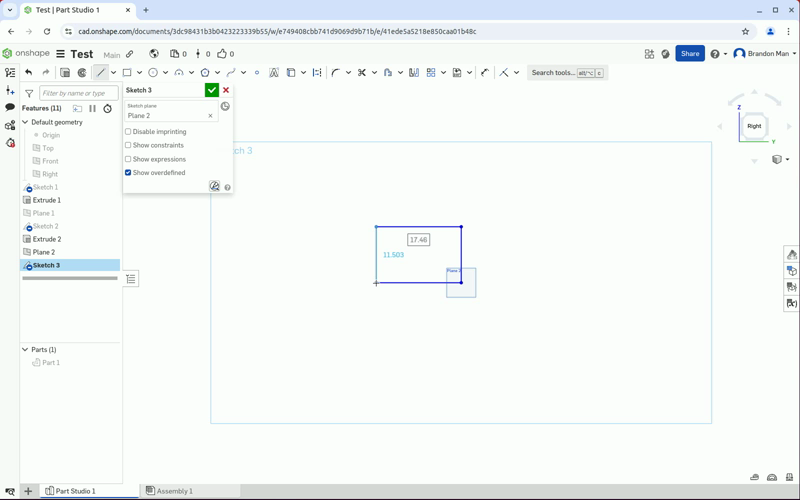
click(376, 282)
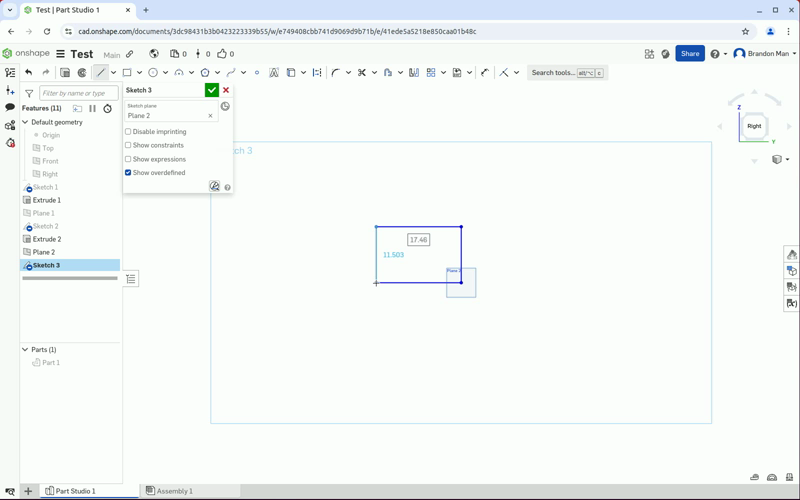
key(esc)
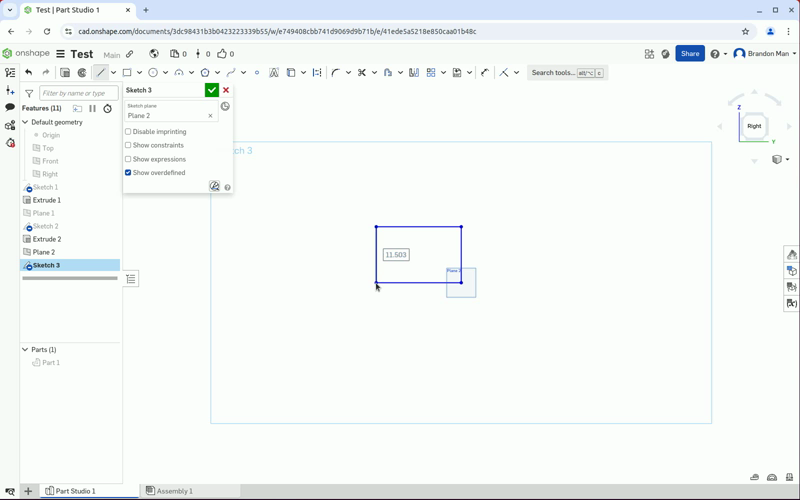
mouse_move(405, 253)
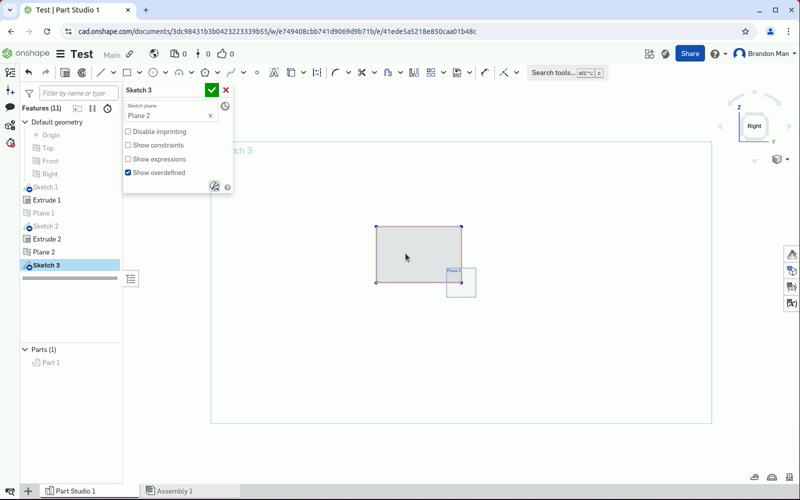
click(405, 253)
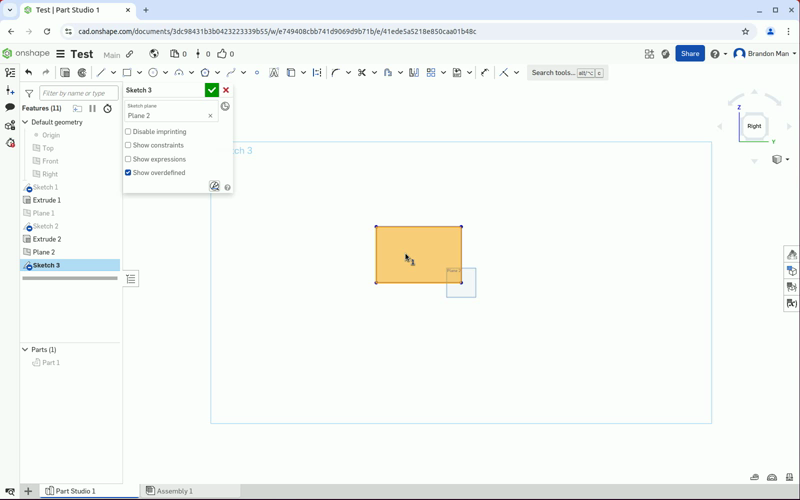
mouse_move(73, 352)
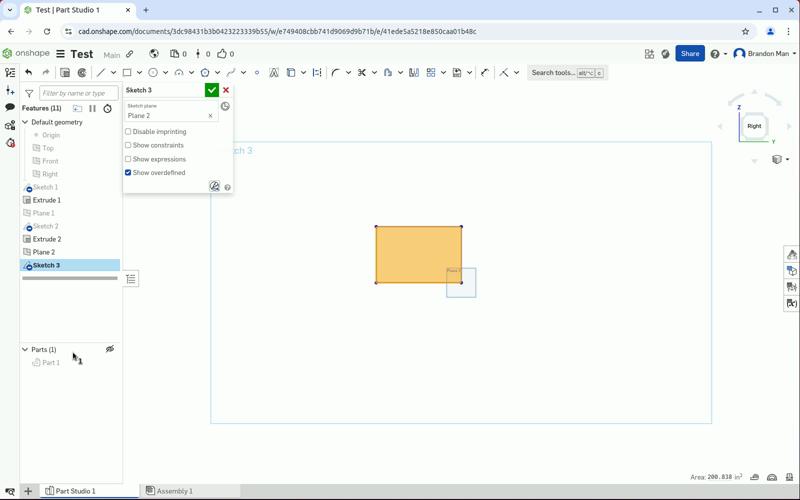
key(shift+y)
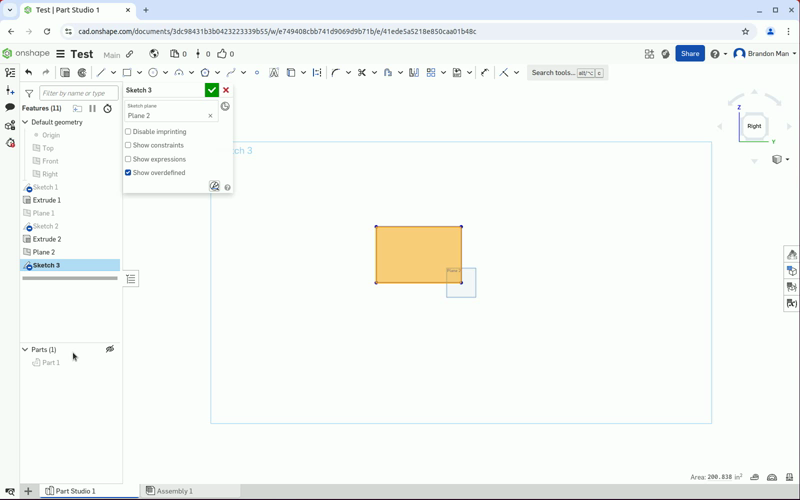
key(shift+e)
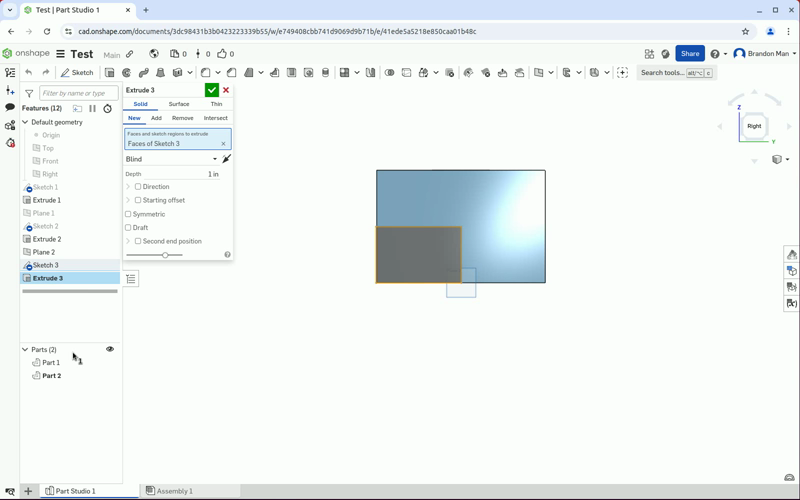
mouse_move(143, 106)
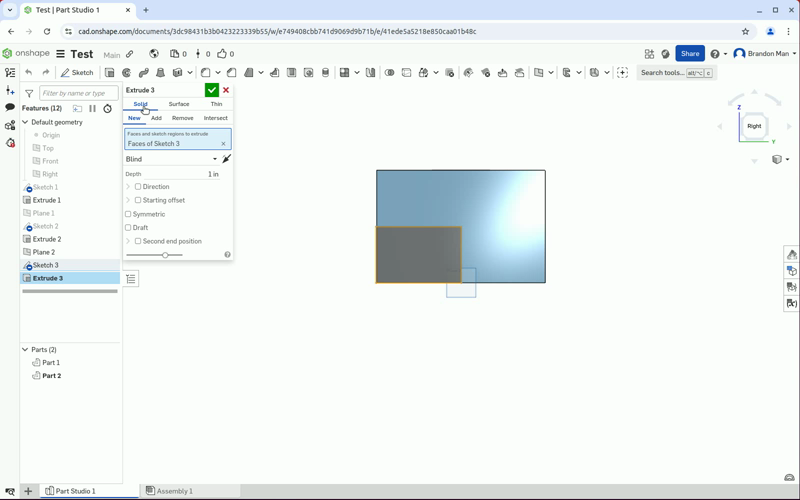
click(143, 106)
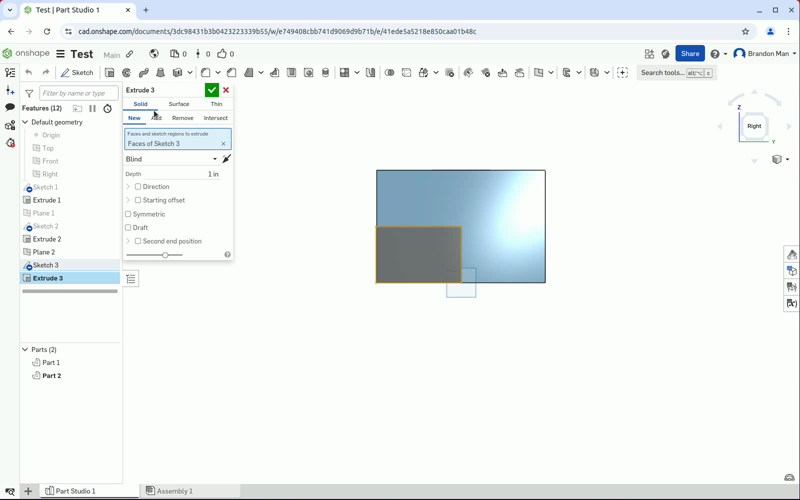
mouse_move(186, 120)
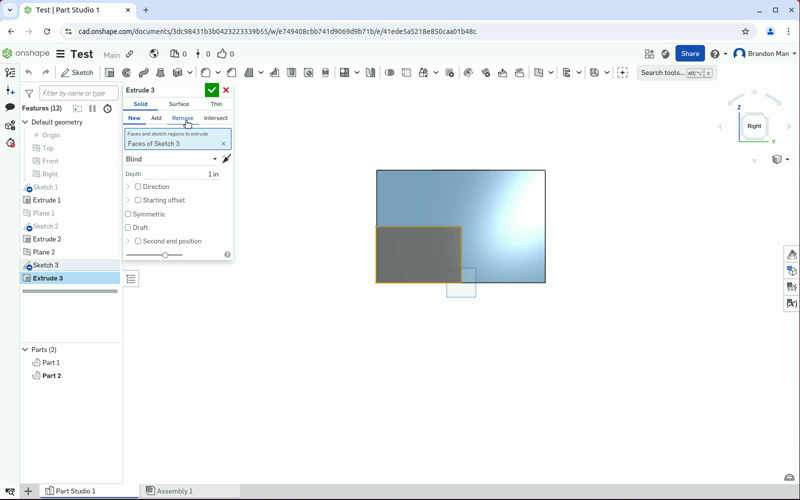
click(186, 120)
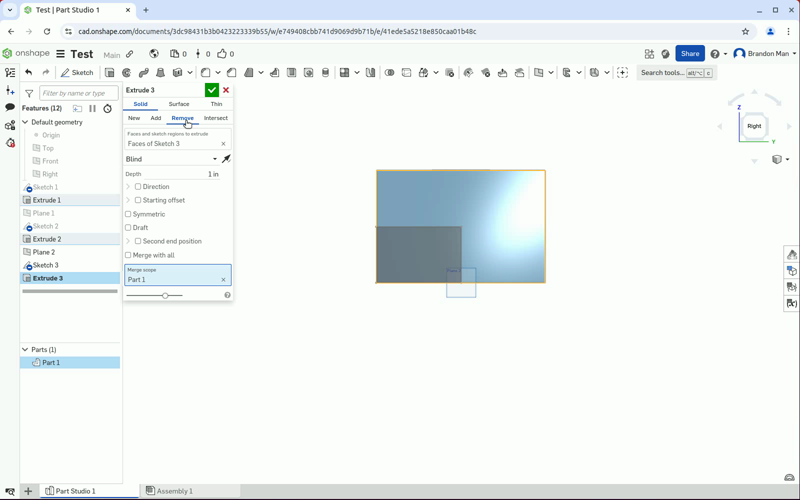
key(tab, 4)
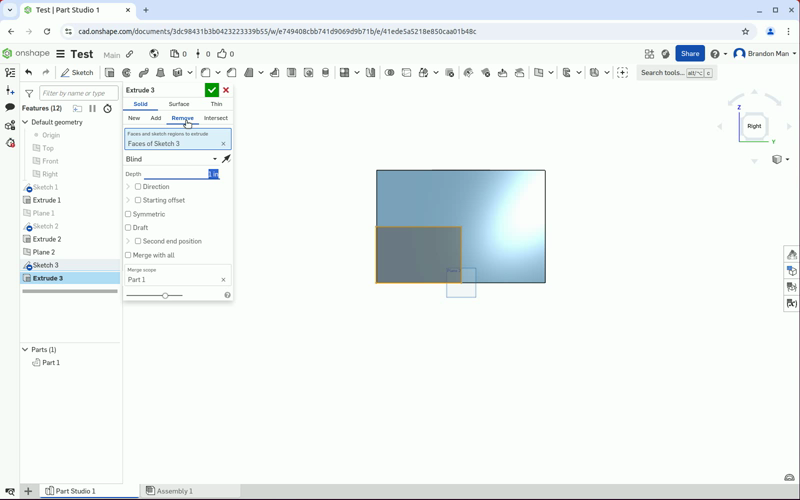
text(1.204)
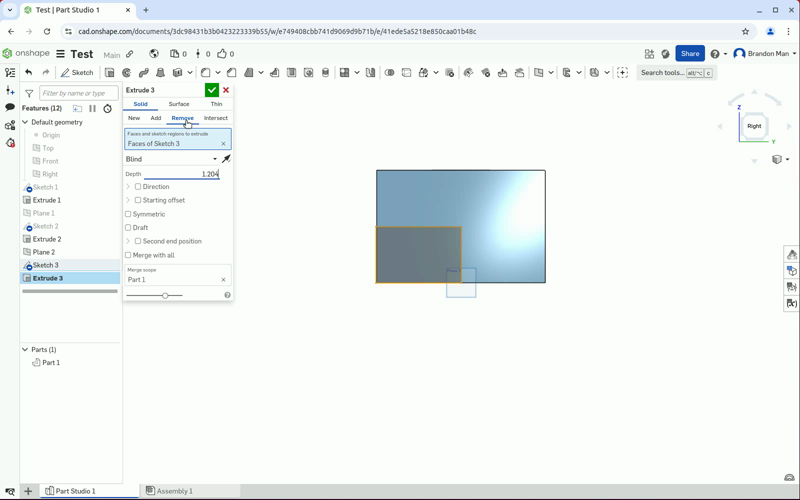
key(tab, 6)
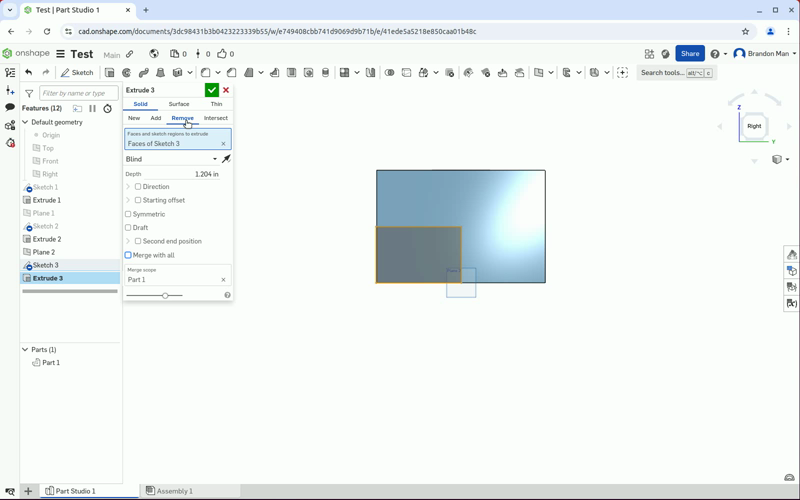
key(space)
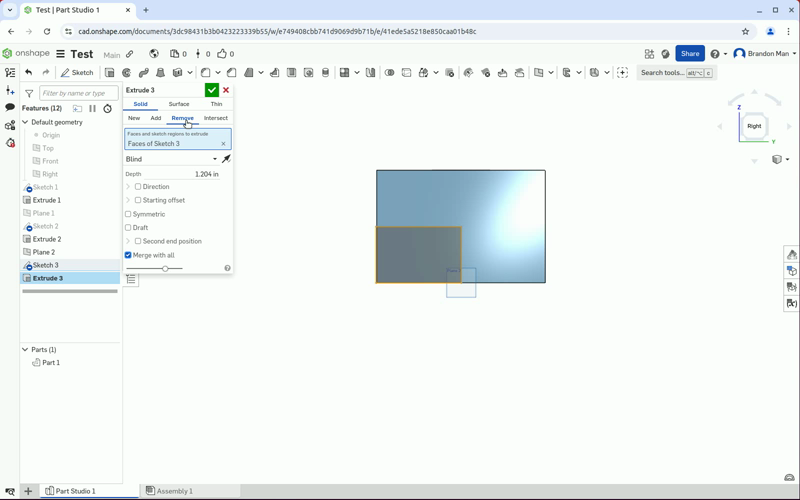
key(enter)
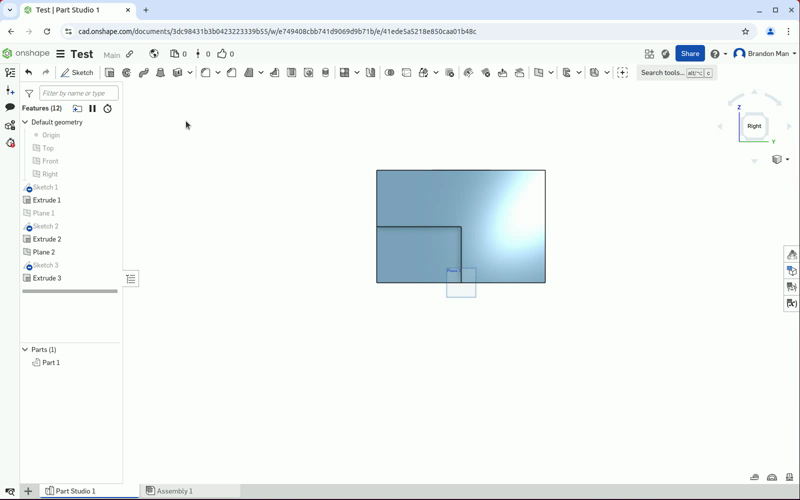
key(shift+h)
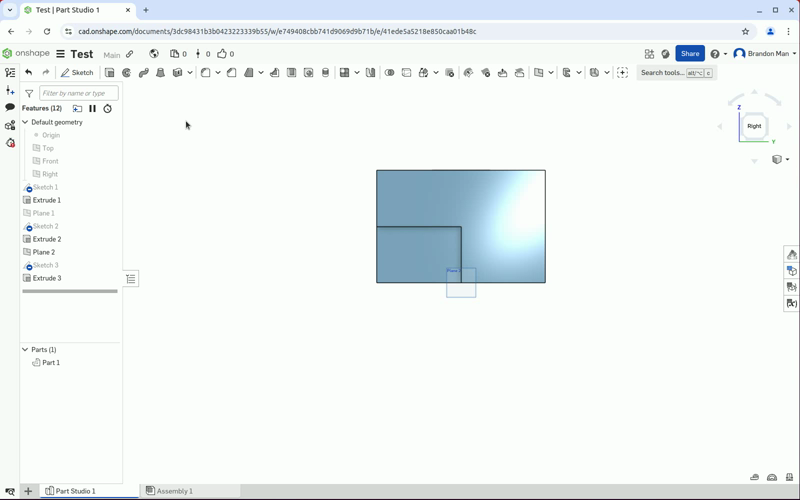
key(shift+h)
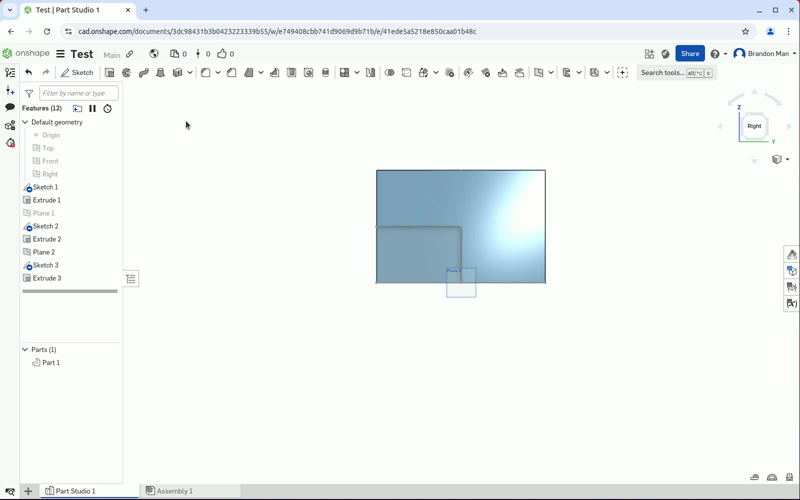
key(shift+7)
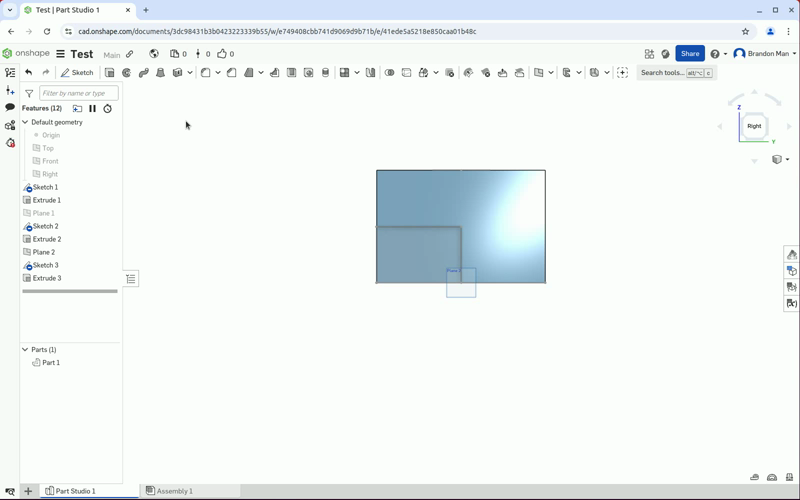
key(right, 2)
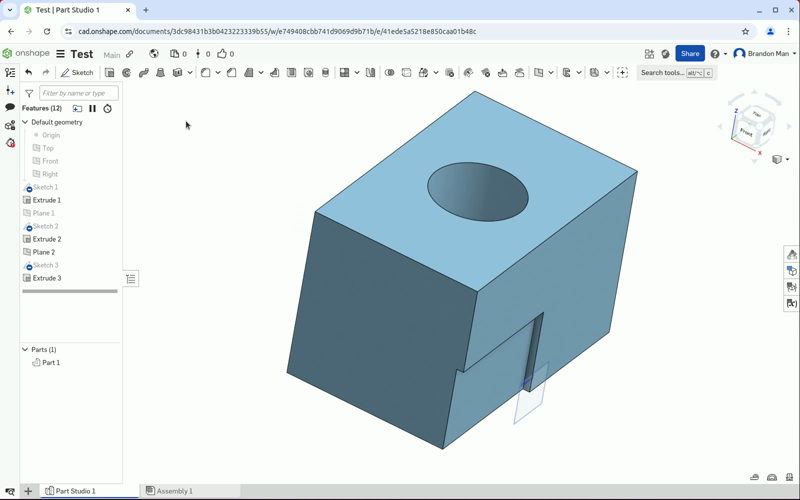
key(down, 2)
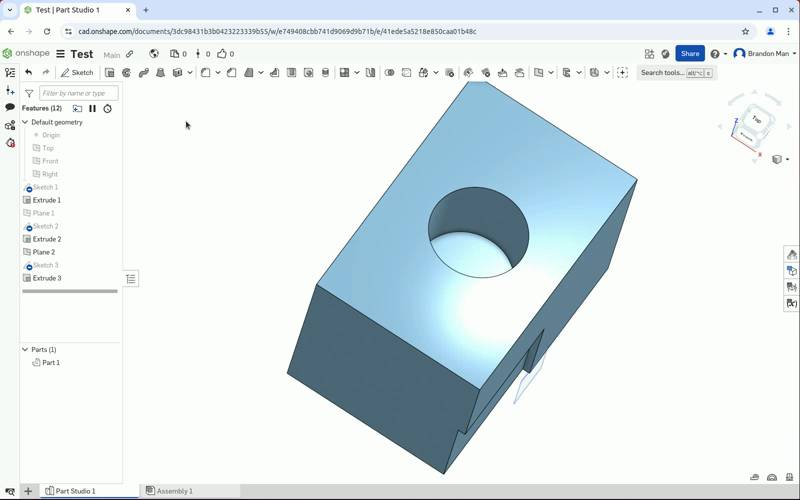
key(up, 2)
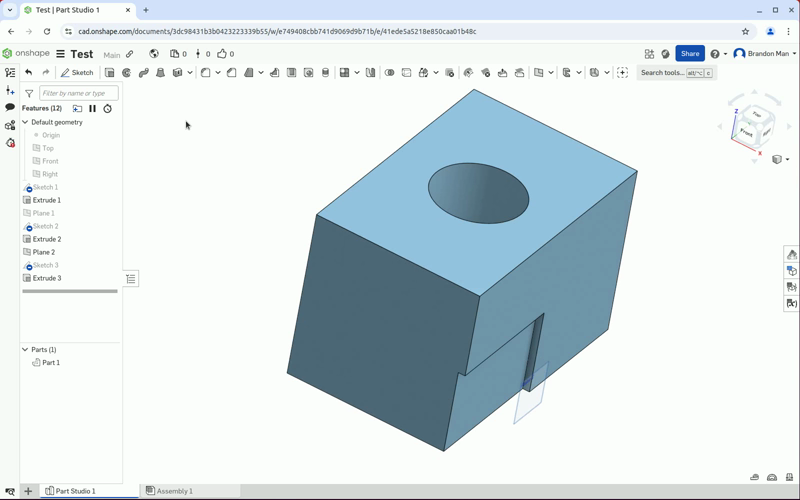
key(left, 2)
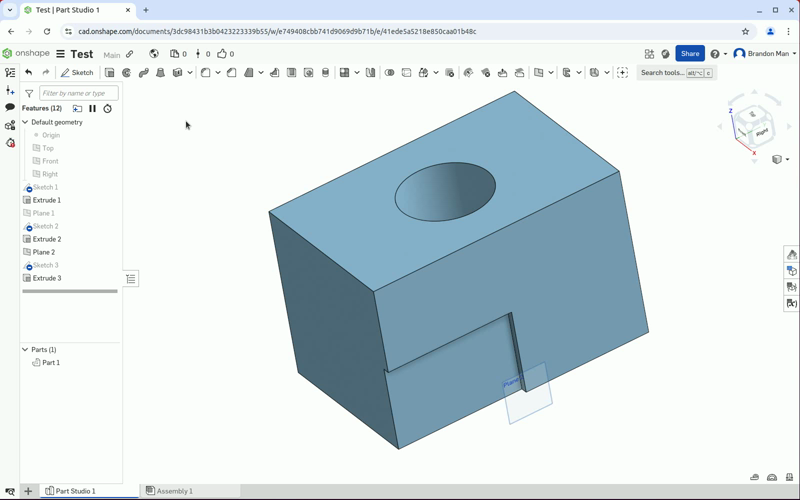
mouse_move(73, 189)
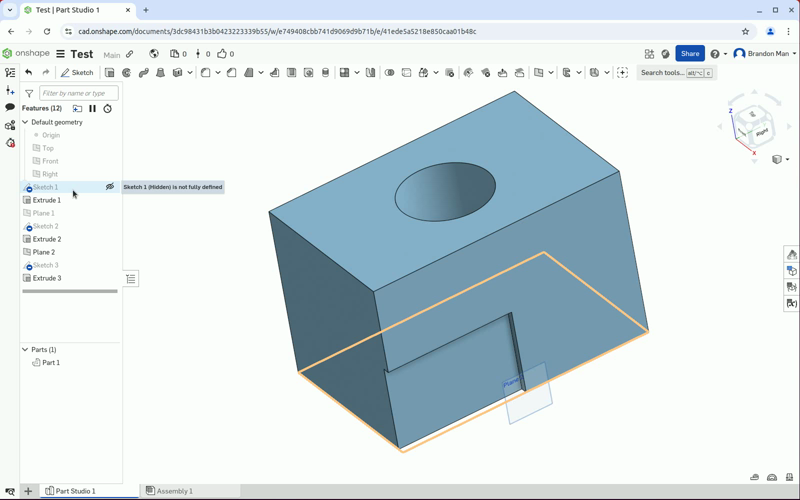
click(73, 189)